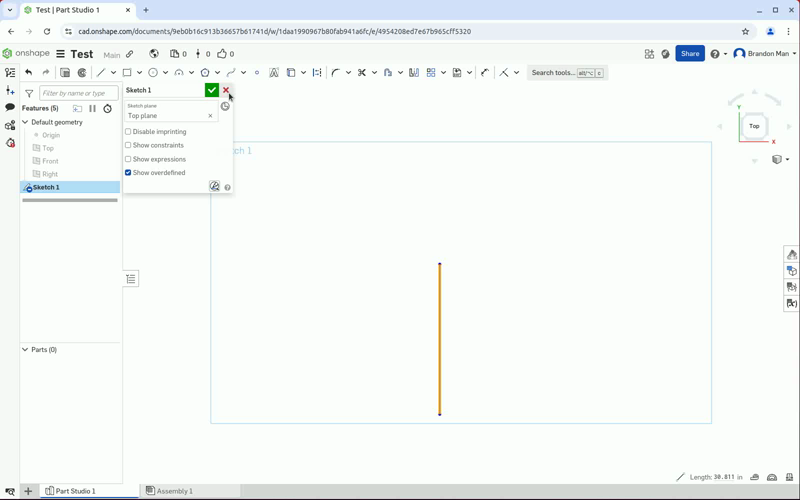
key(shift+h)
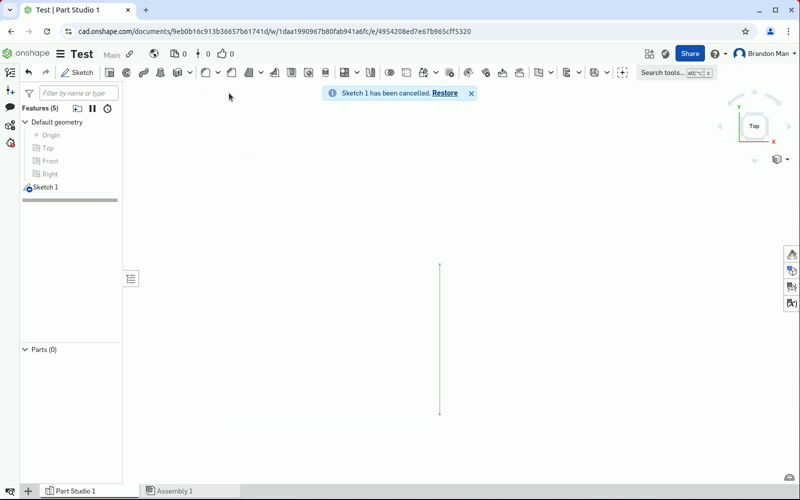
key(shift+s)
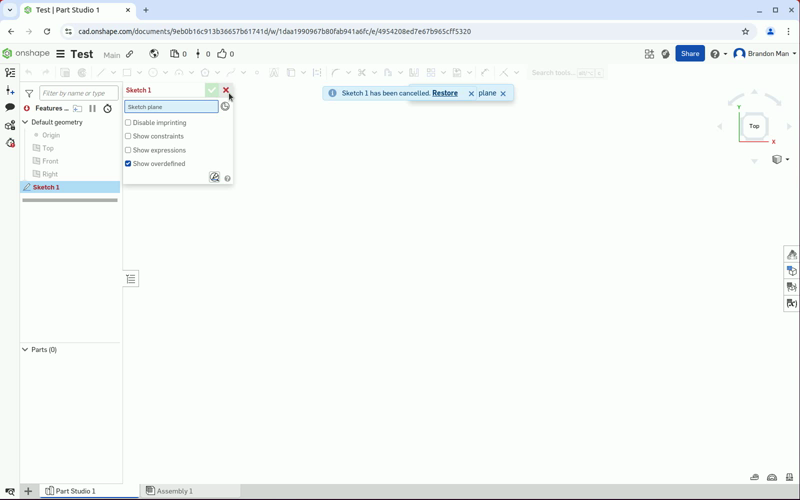
mouse_move(73, 150)
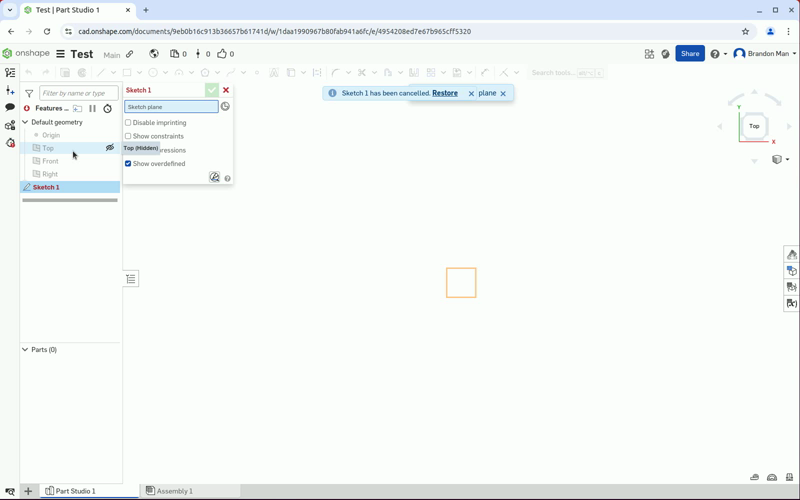
click(73, 150)
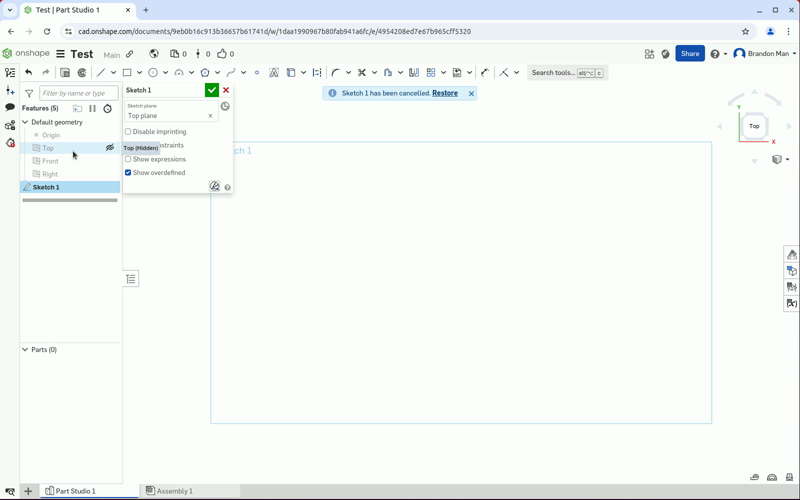
mouse_move(73, 352)
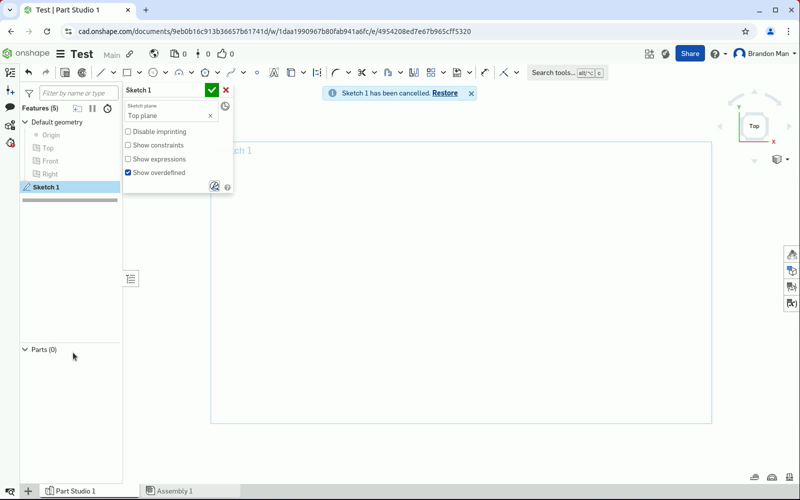
key(y)
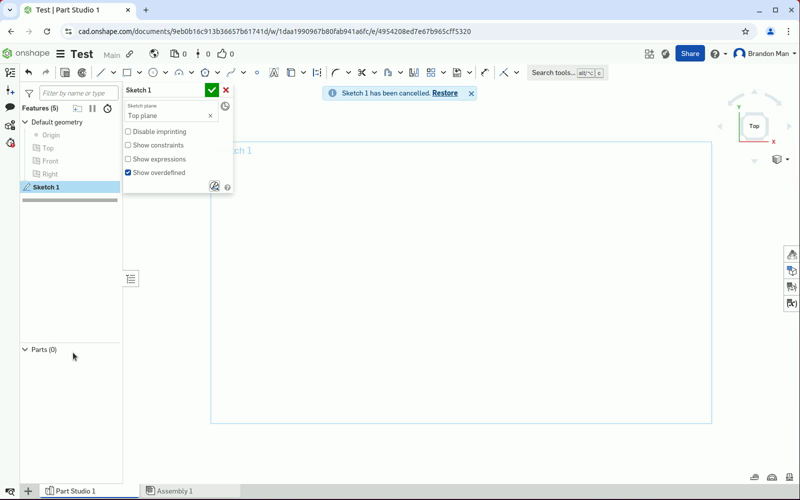
key(l)
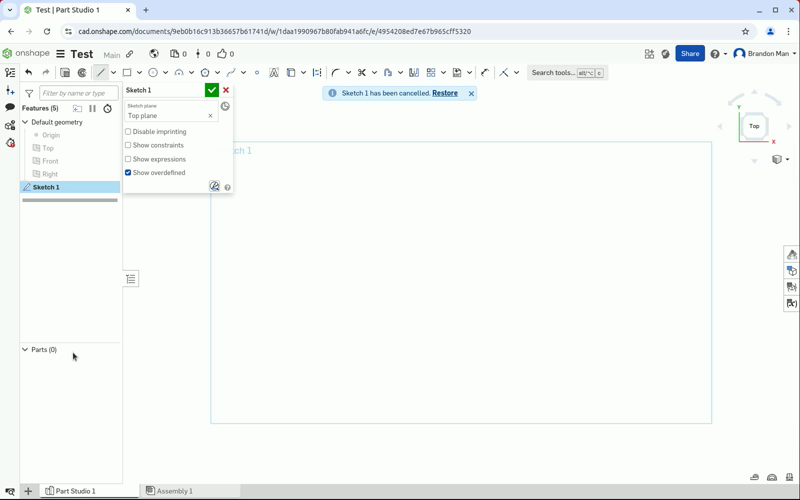
key_down(shift)
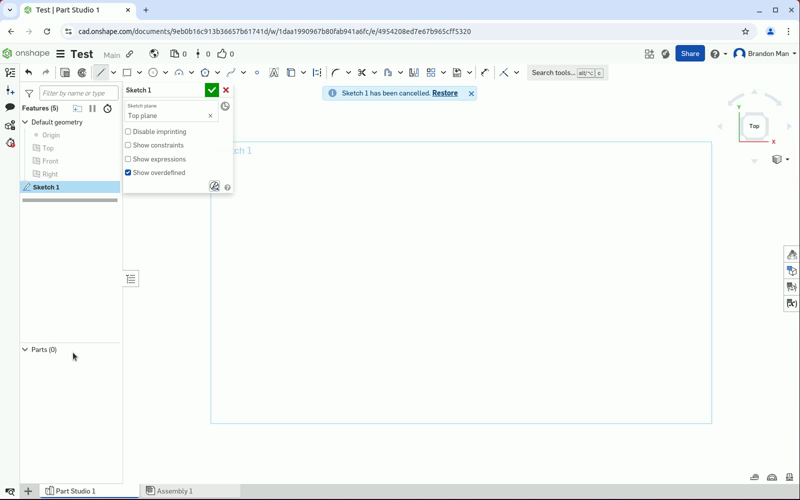
mouse_move(351, 292)
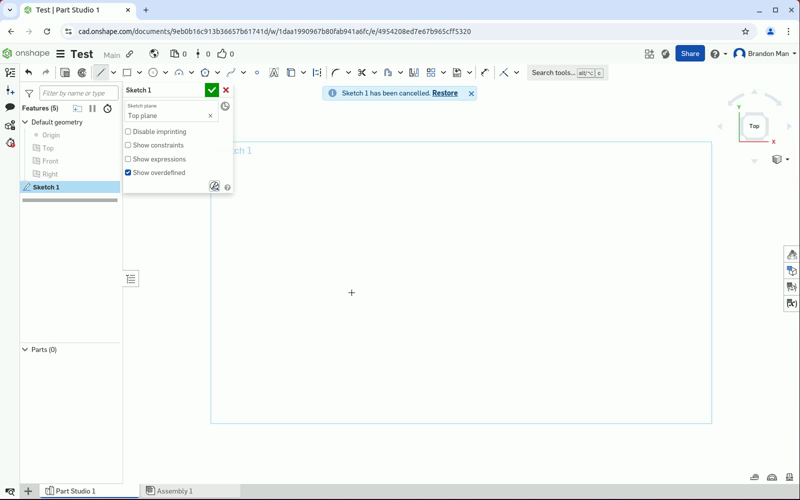
click(351, 292)
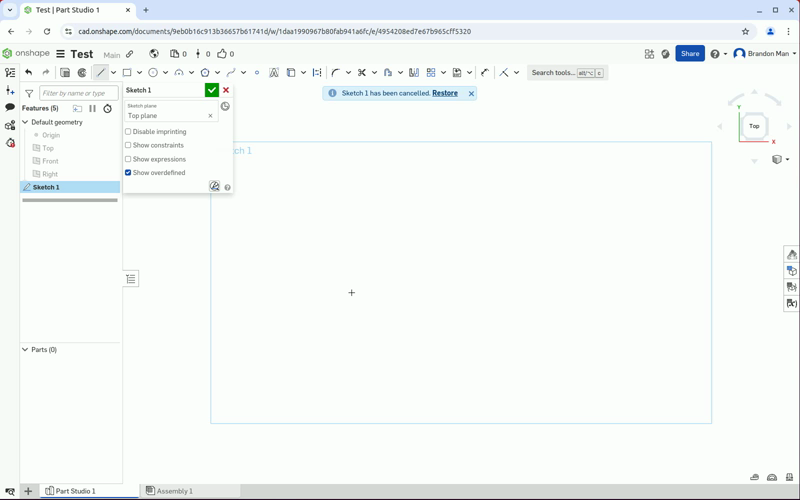
key_up(shift)
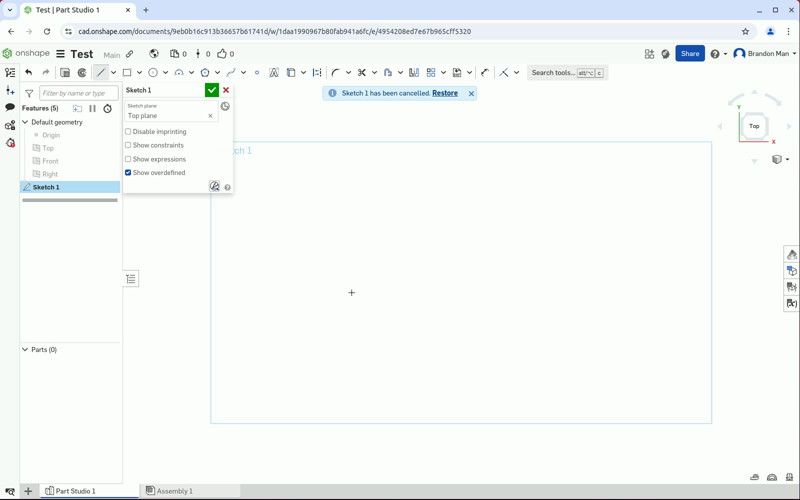
key_down(shift)
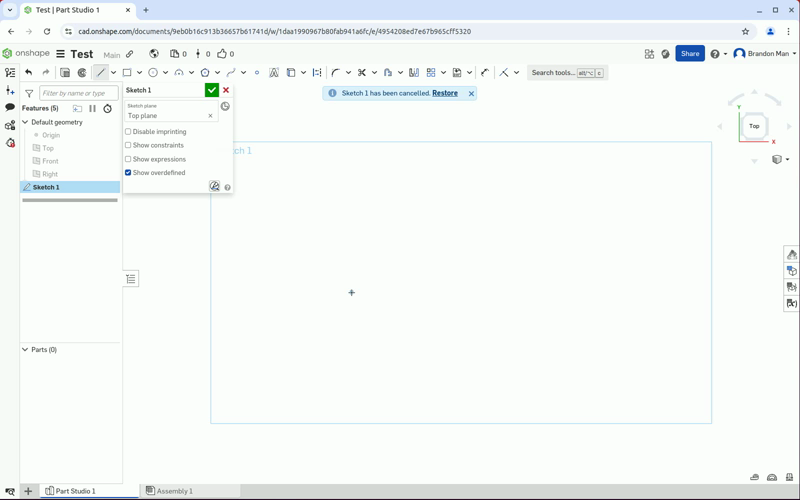
mouse_move(398, 348)
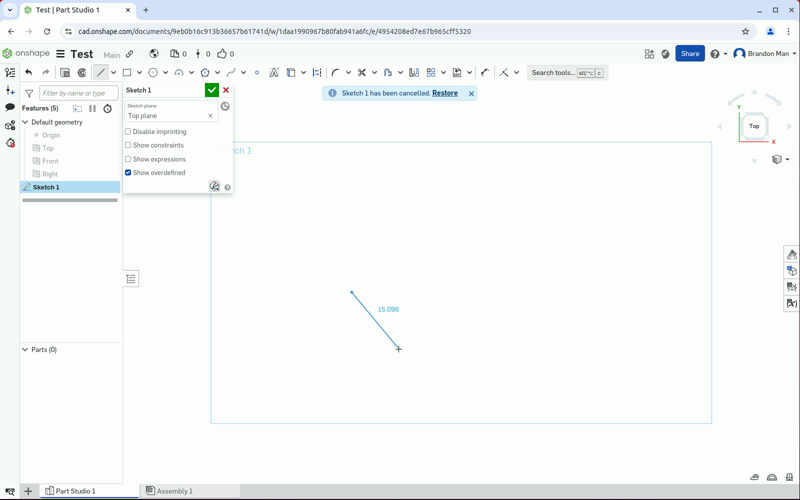
click(398, 348)
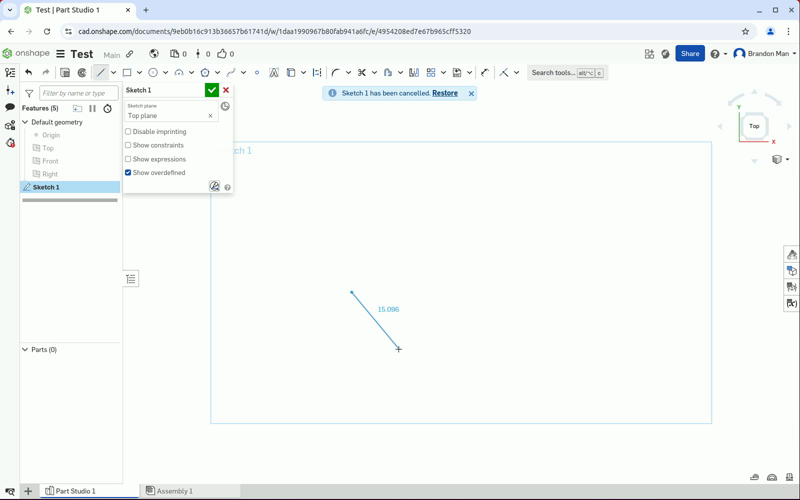
key_up(shift)
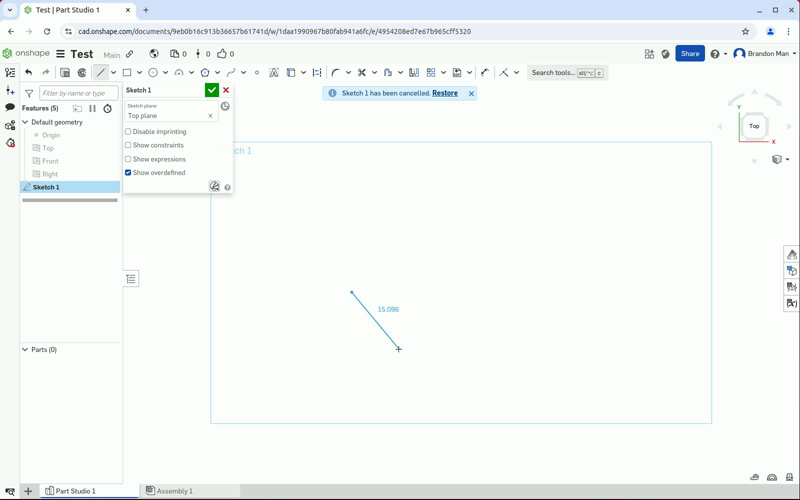
key_down(shift)
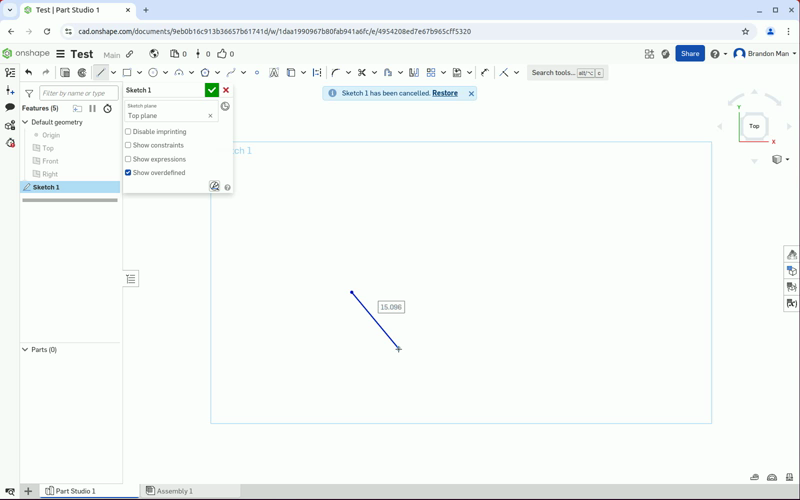
mouse_move(398, 228)
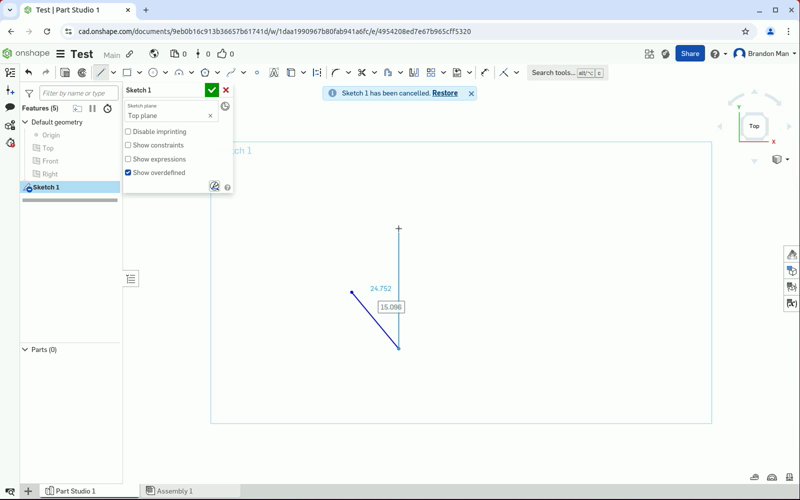
click(398, 228)
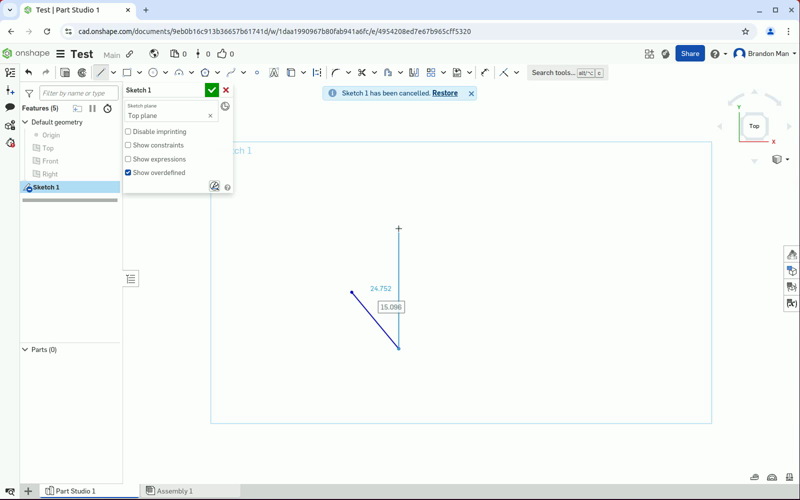
key_up(shift)
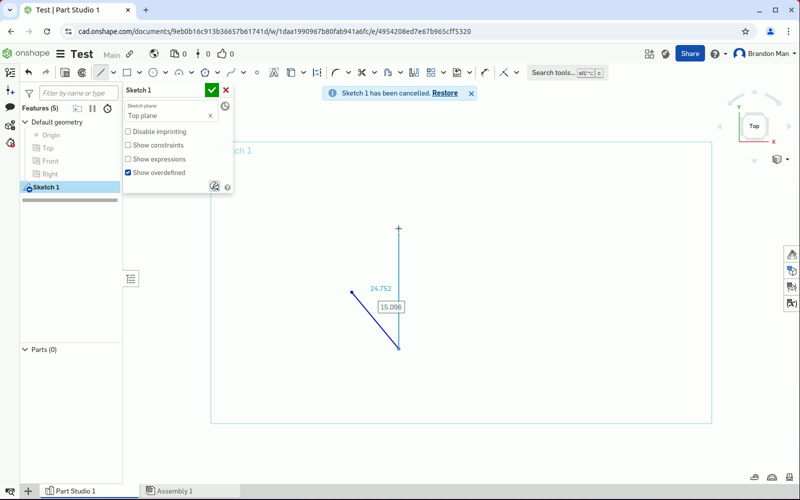
key_down(shift)
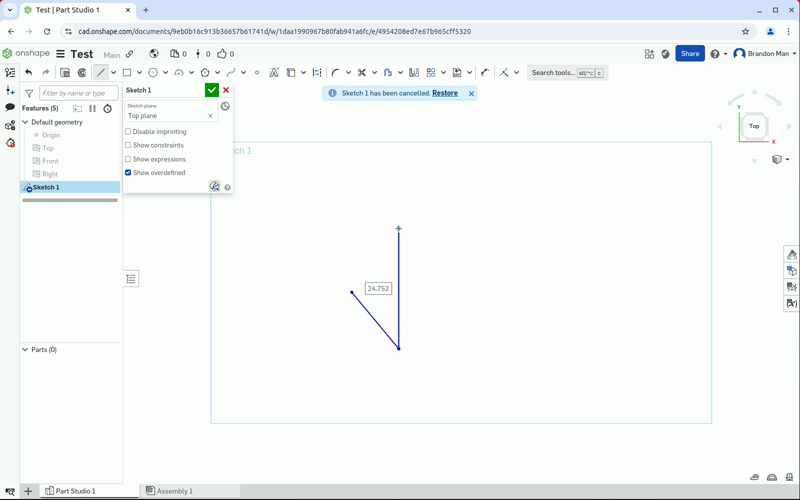
mouse_move(352, 274)
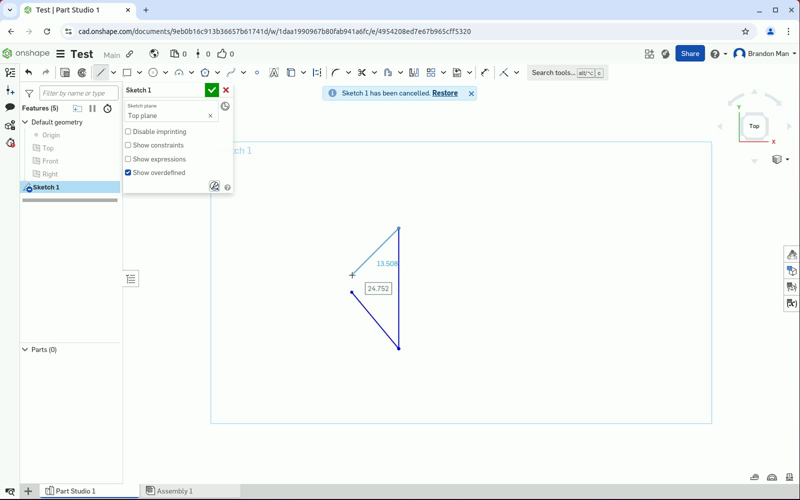
click(352, 274)
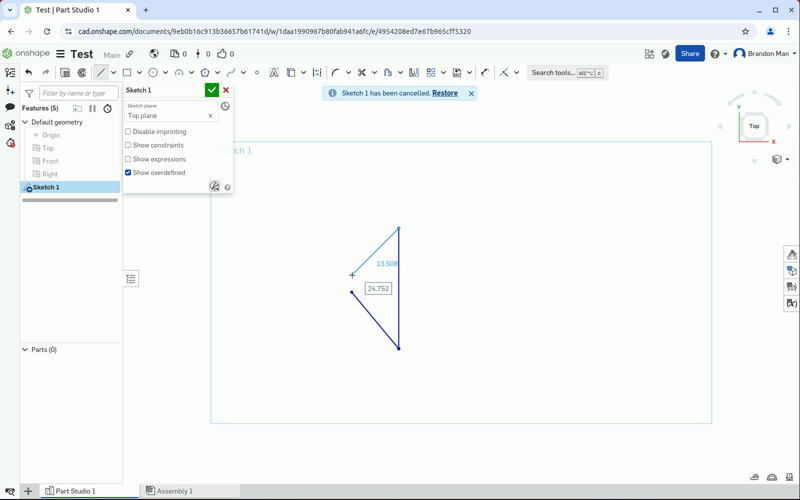
key_up(shift)
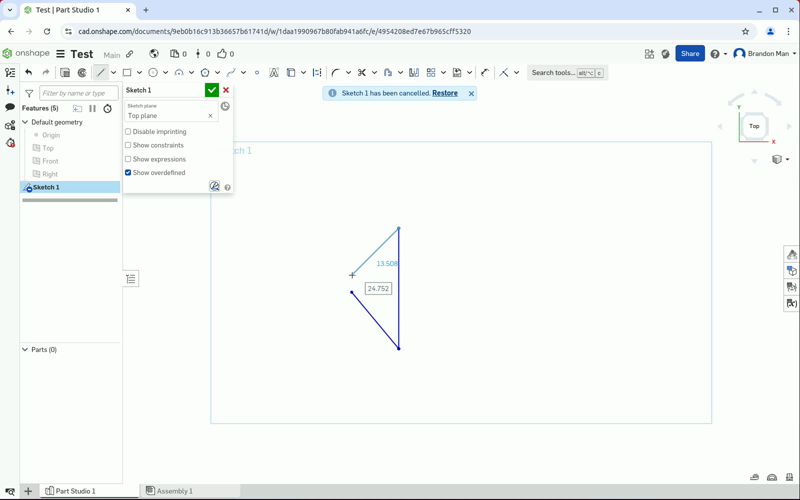
key(esc)
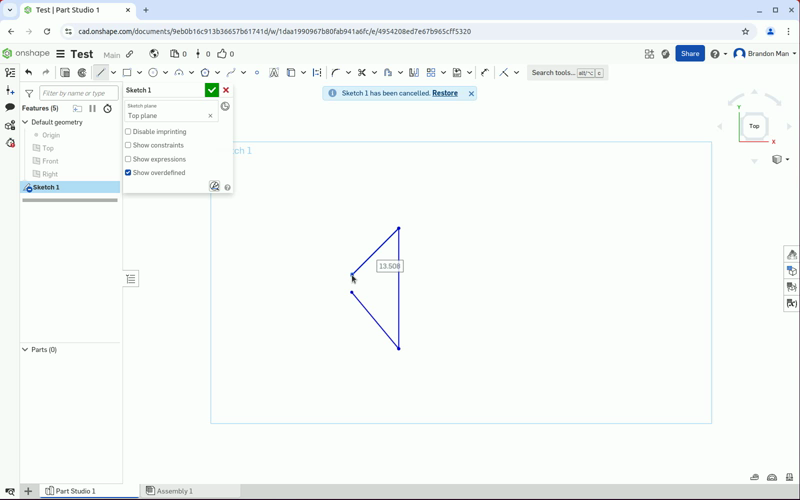
key(a)
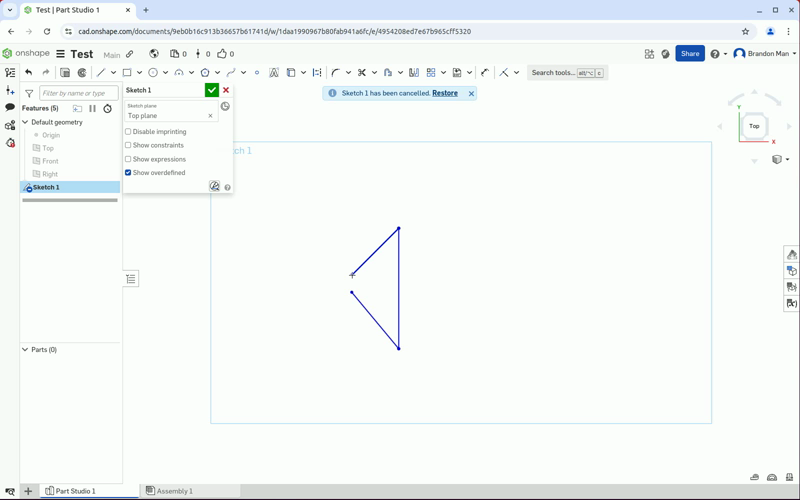
mouse_move(352, 274)
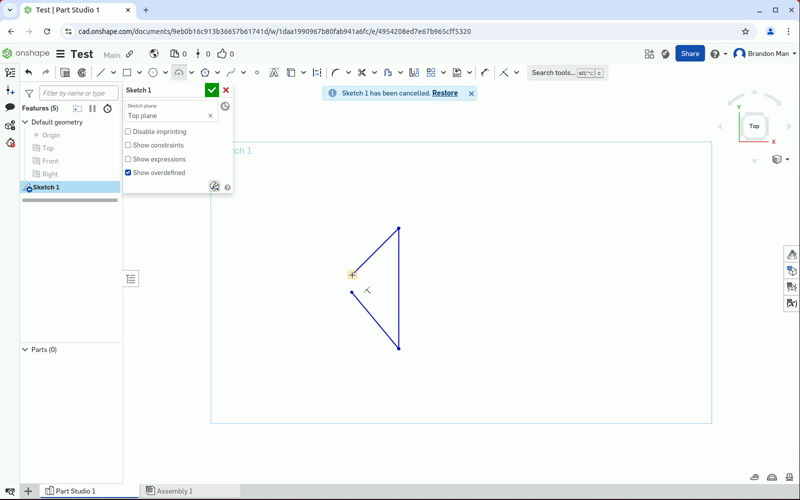
click(352, 274)
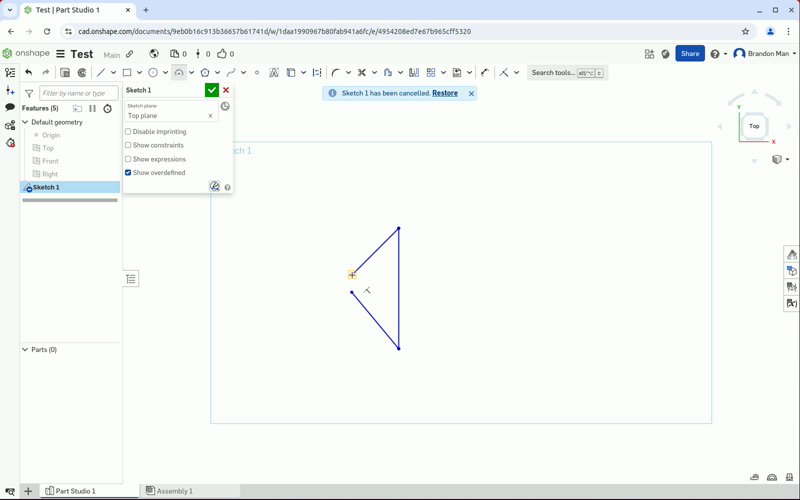
mouse_move(351, 292)
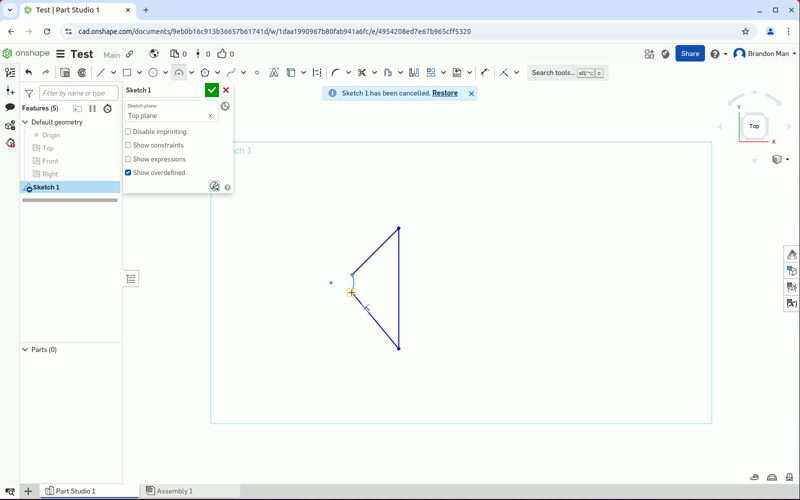
click(351, 292)
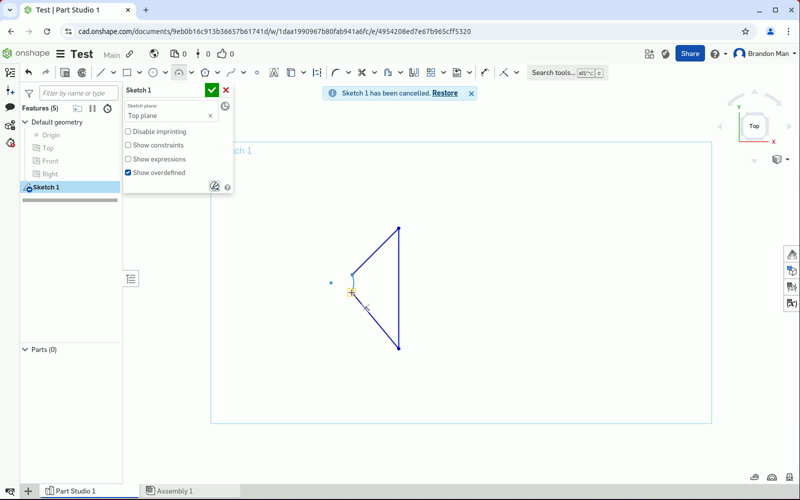
key_down(shift)
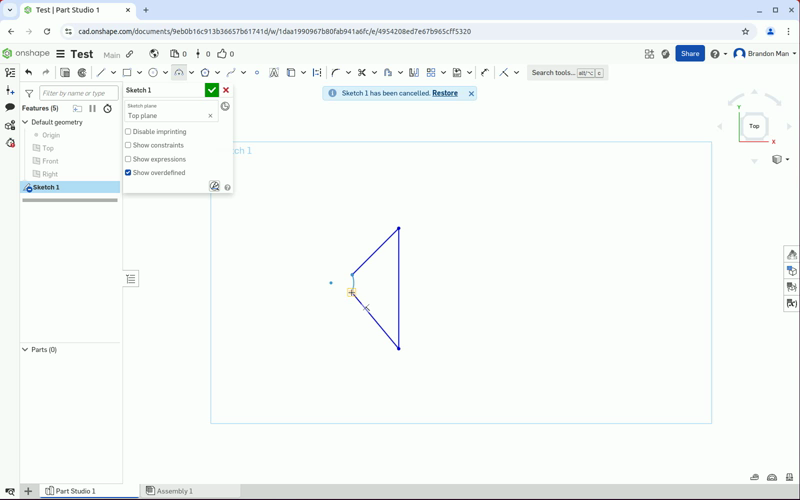
mouse_move(348, 283)
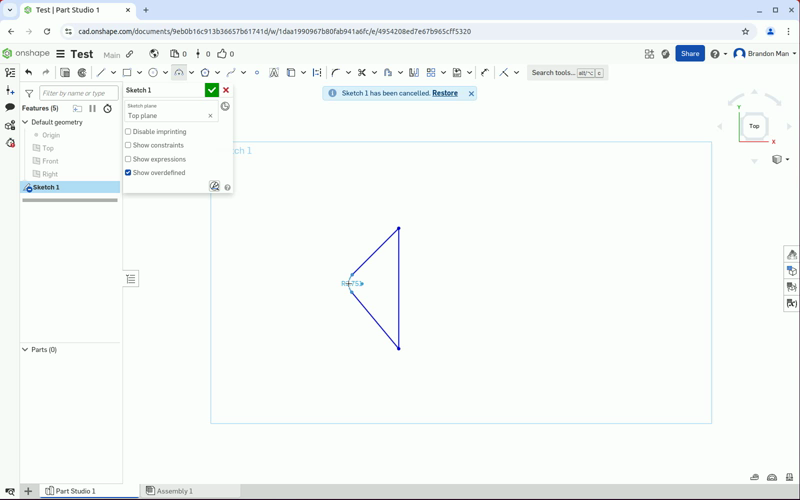
click(348, 283)
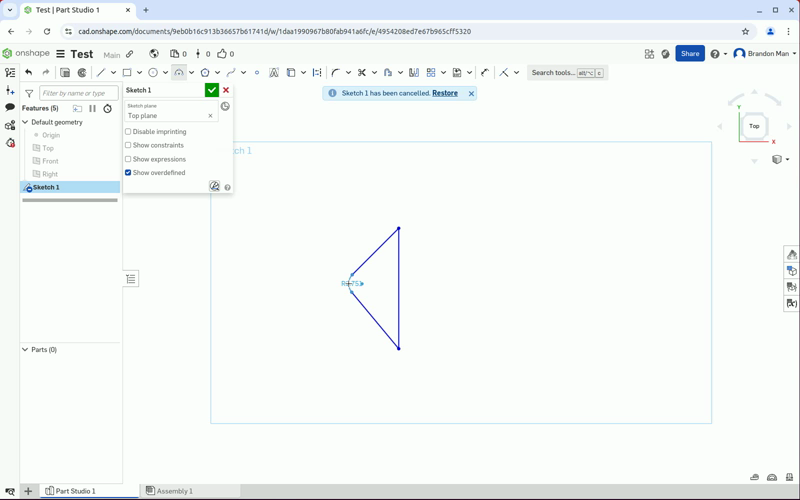
key_up(shift)
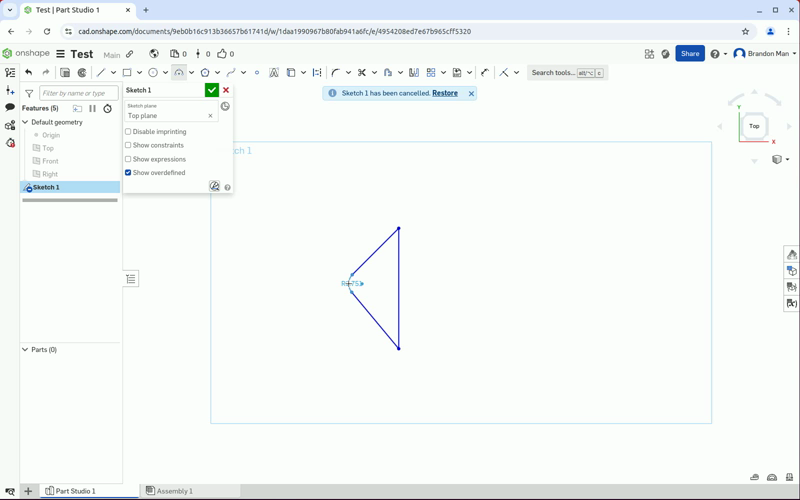
key(esc)
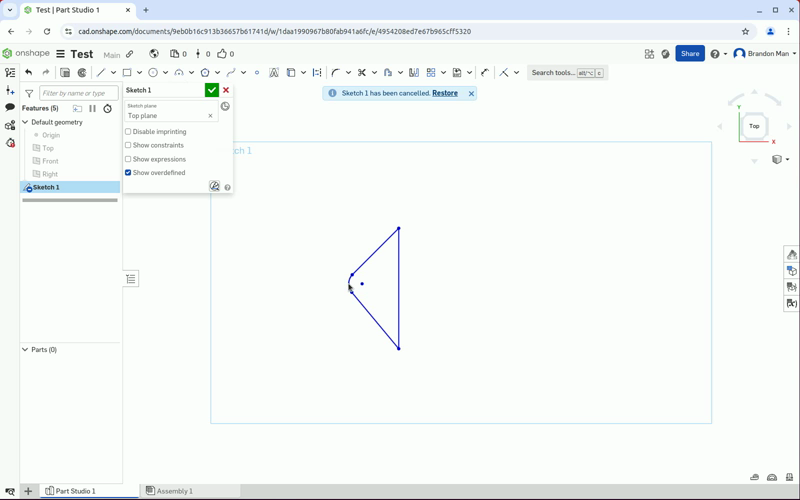
key(c)
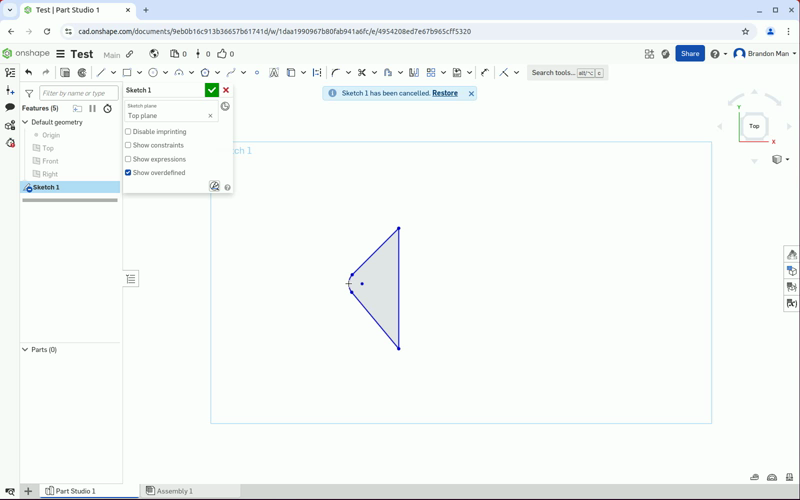
key_down(shift)
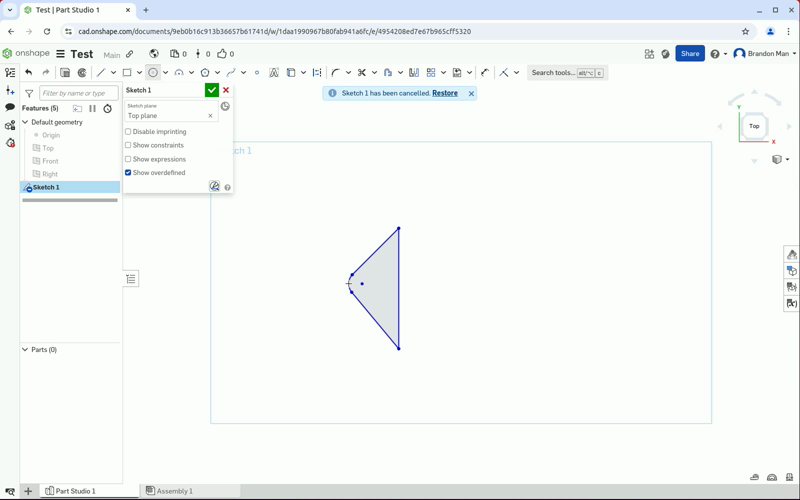
mouse_move(361, 284)
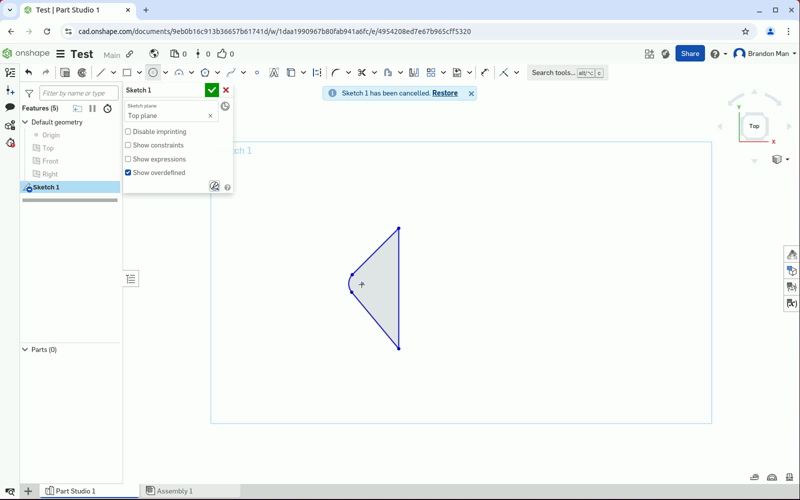
click(361, 284)
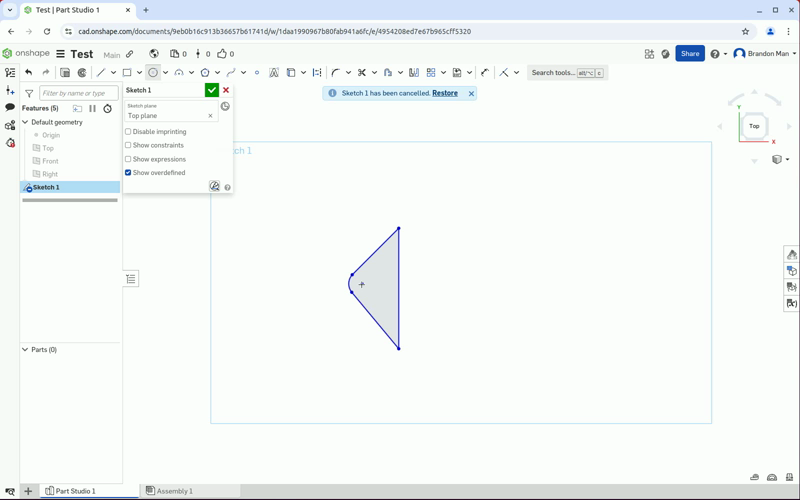
key_up(shift)
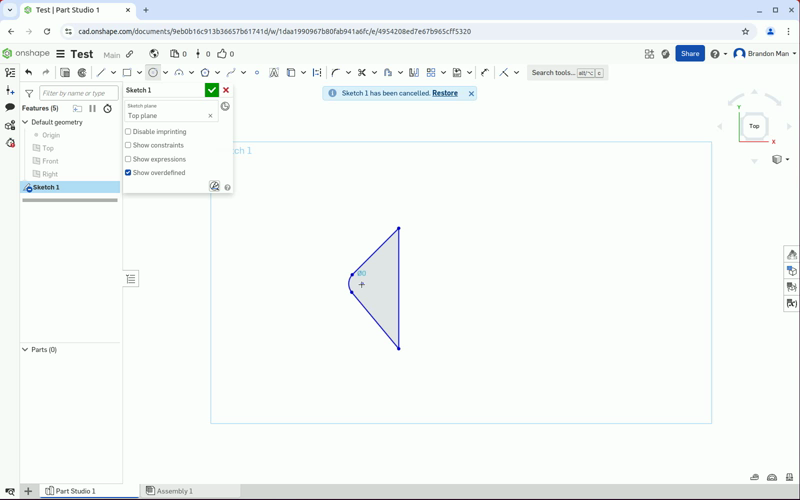
mouse_move(367, 284)
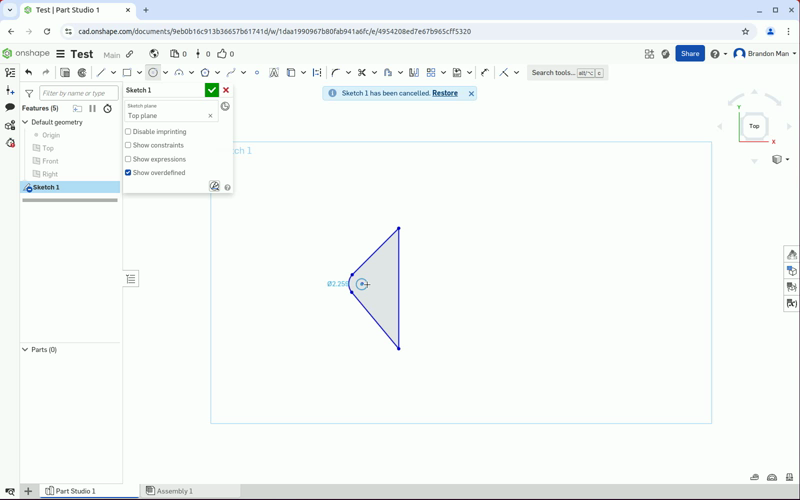
click(367, 284)
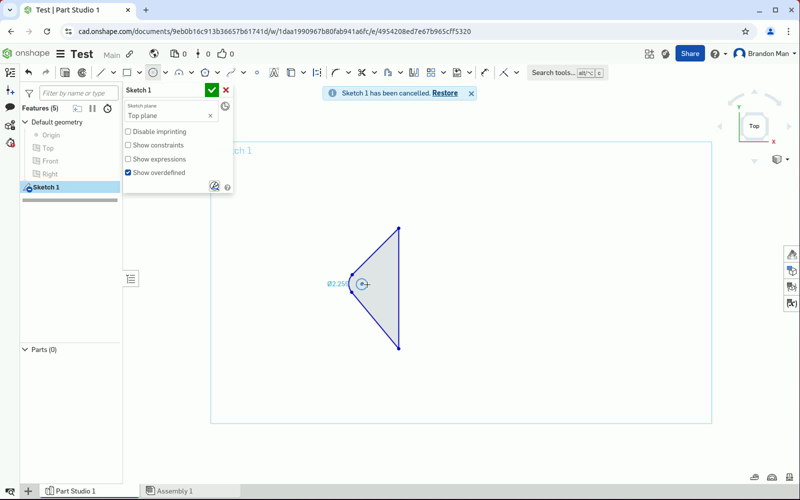
key(esc)
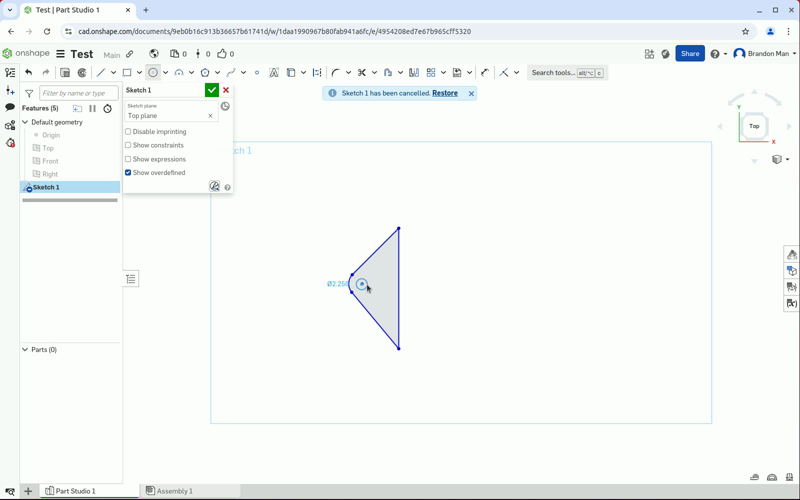
mouse_move(389, 279)
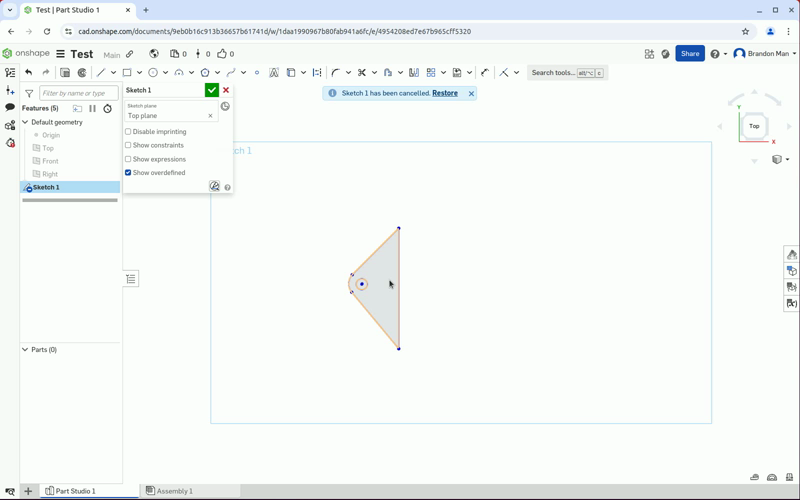
click(389, 279)
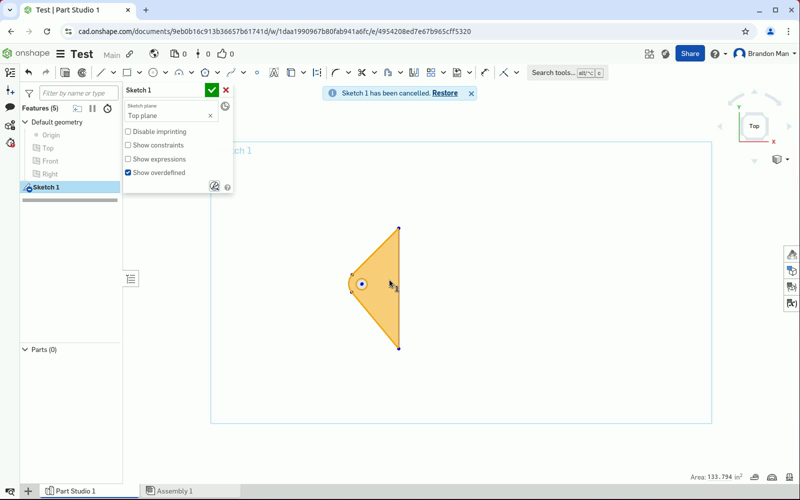
mouse_move(73, 352)
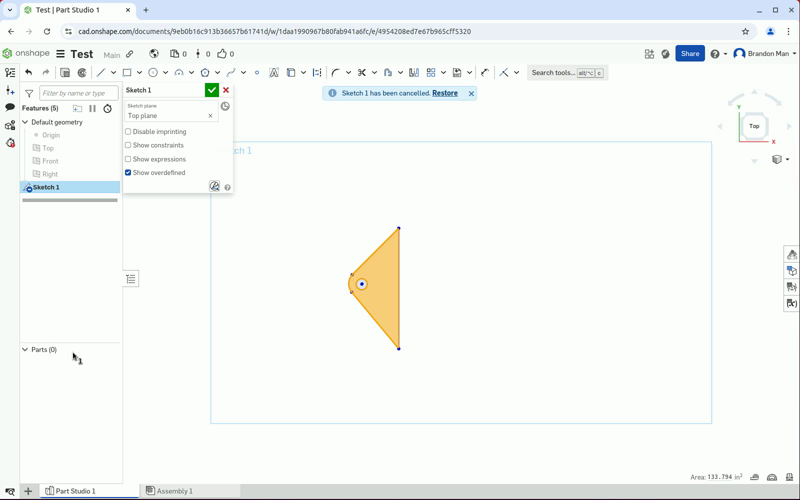
key(shift+y)
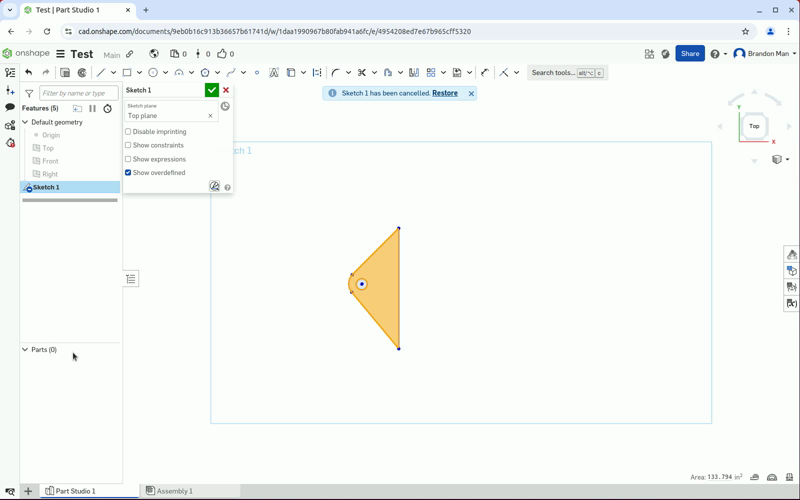
key(shift+e)
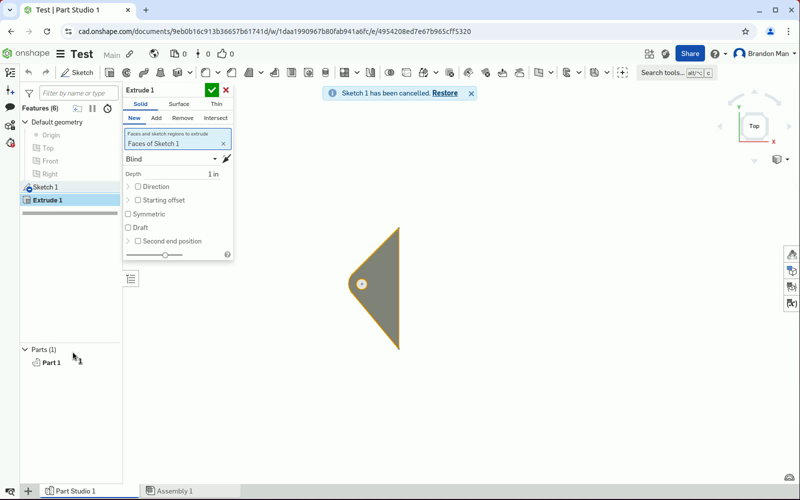
mouse_move(143, 106)
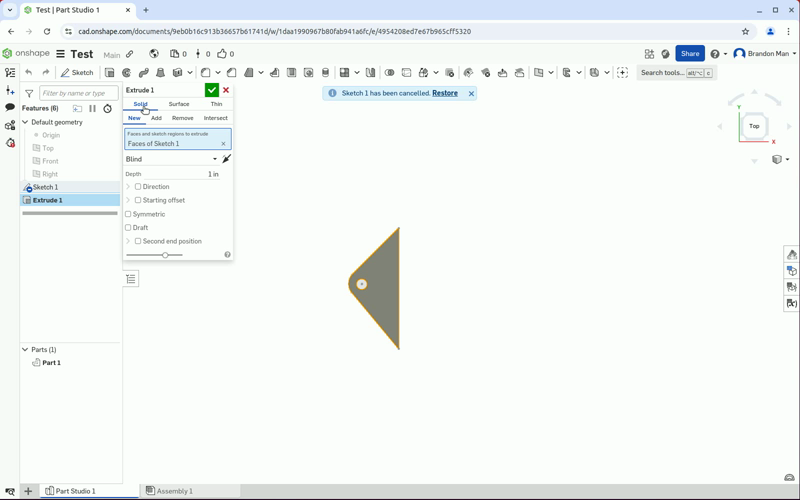
click(143, 106)
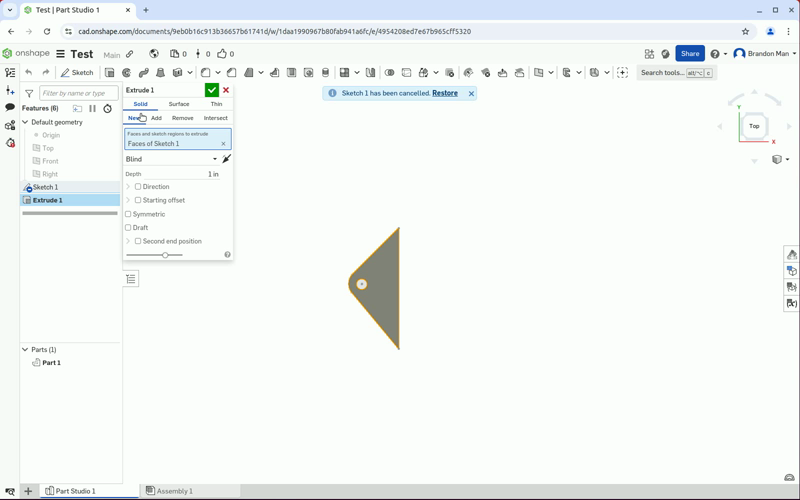
mouse_move(137, 120)
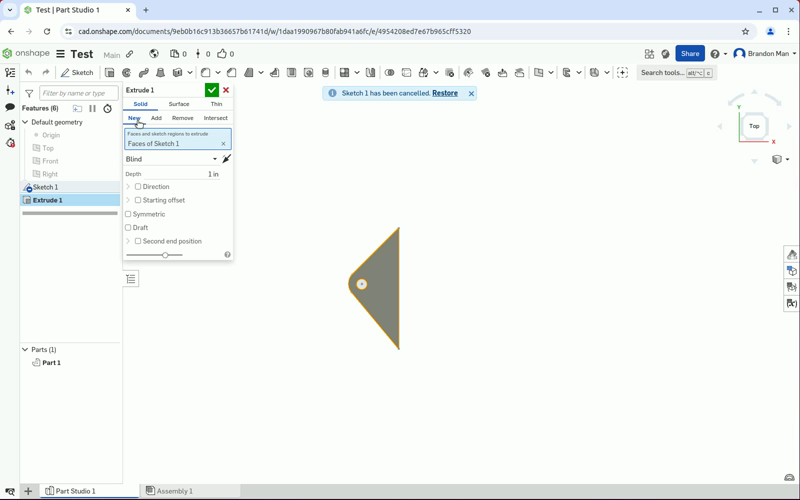
click(137, 120)
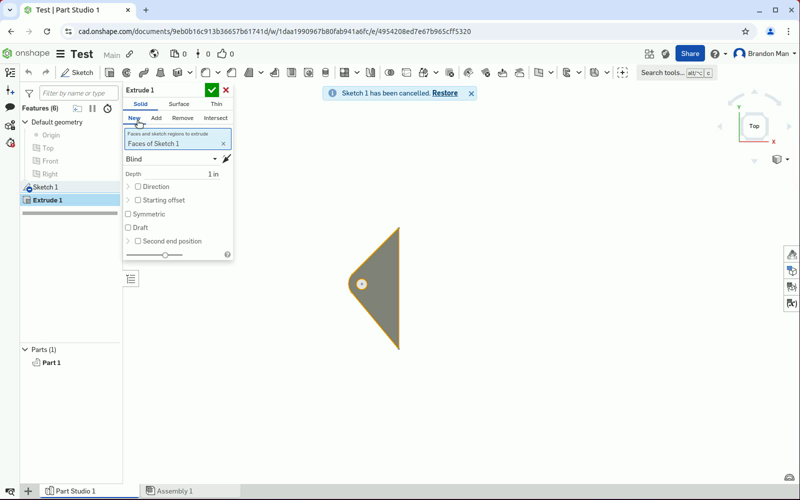
key(tab, 4)
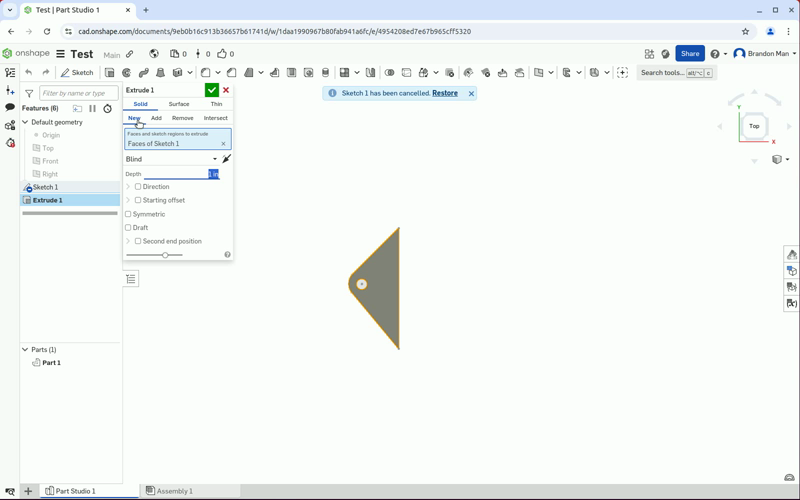
text(0.963)
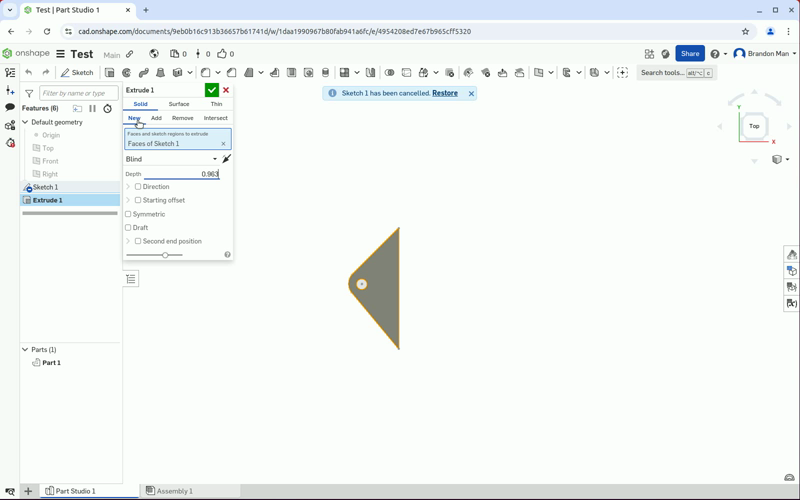
key(enter)
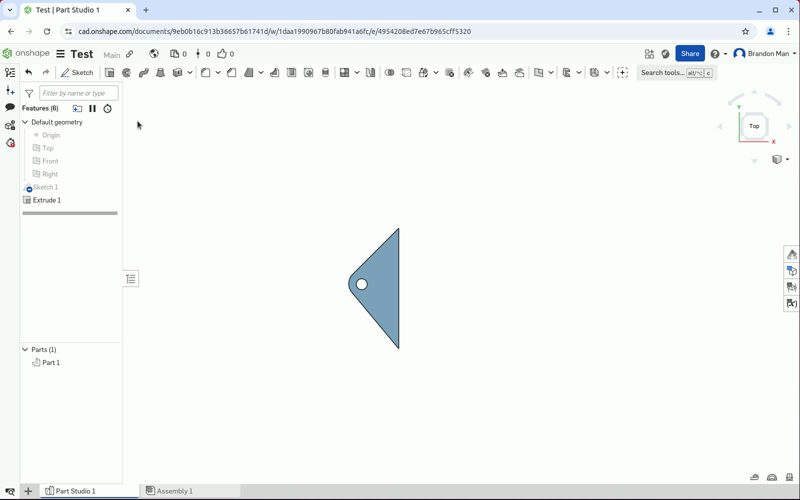
key(shift+h)
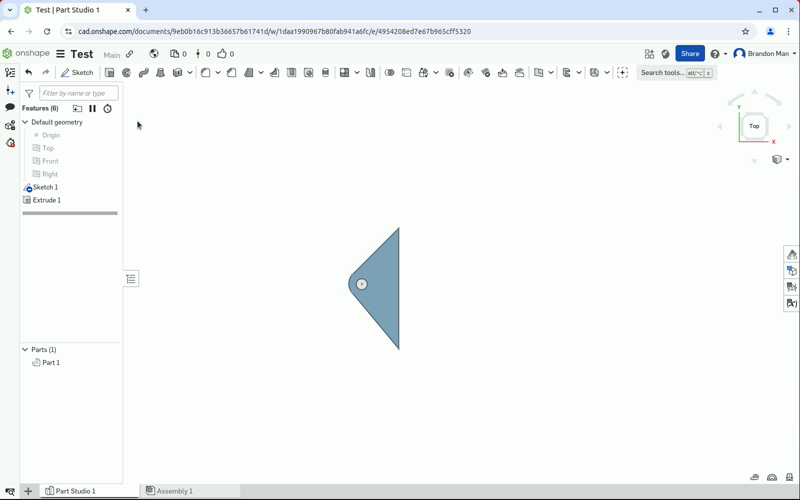
key(shift+h)
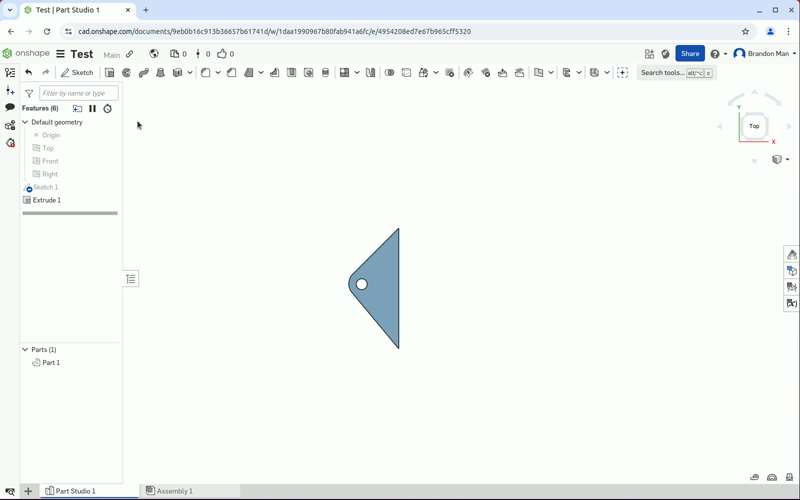
mouse_move(73, 189)
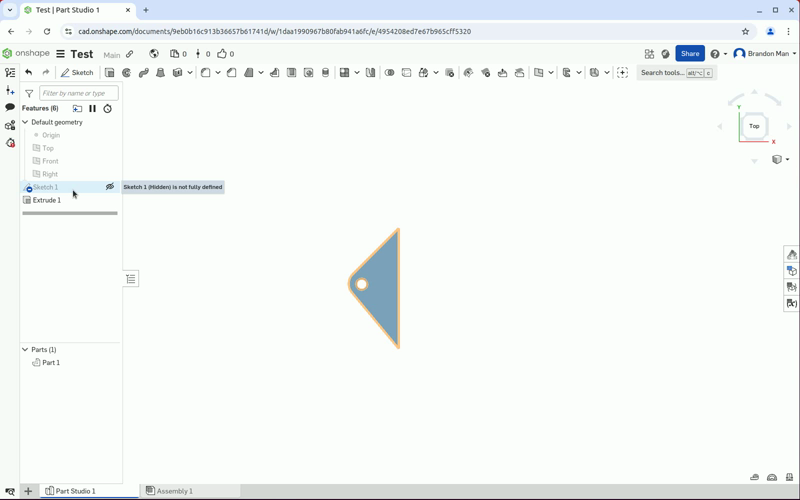
click(73, 189)
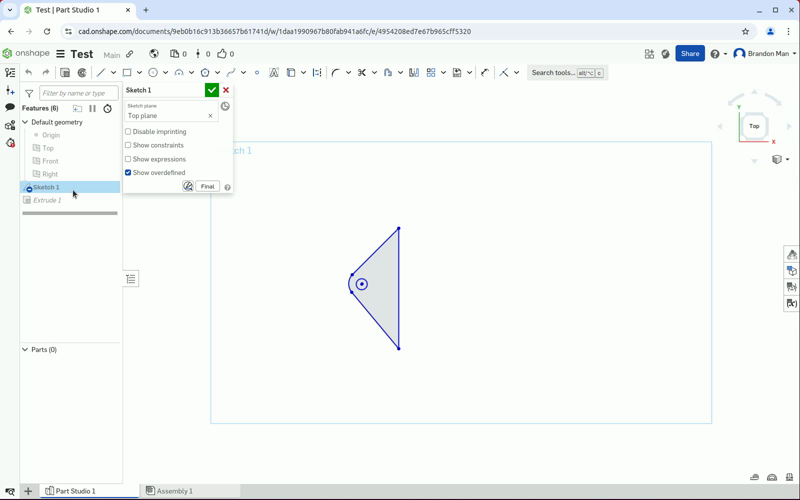
mouse_move(229, 92)
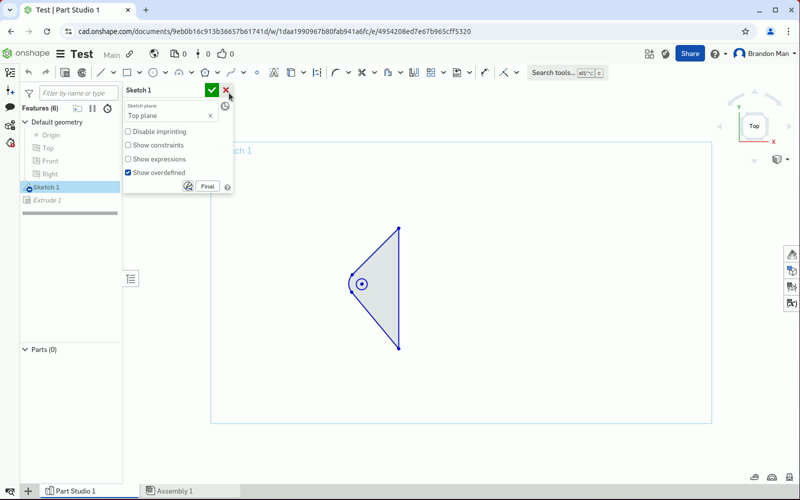
click(229, 92)
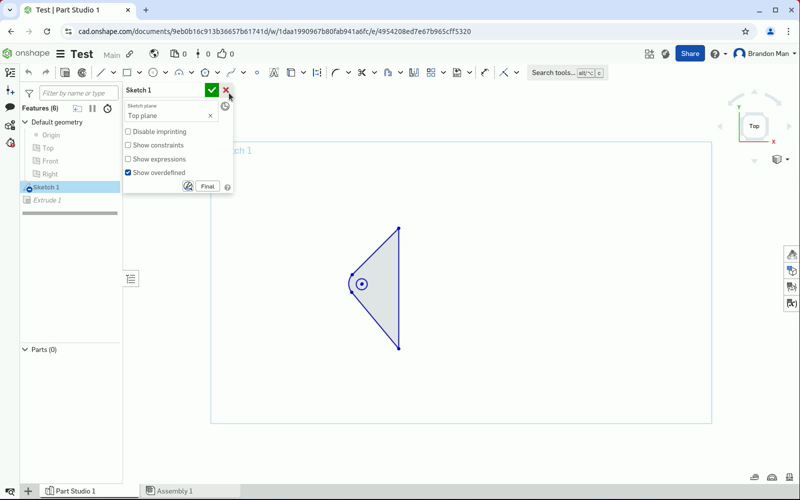
key(shift+s)
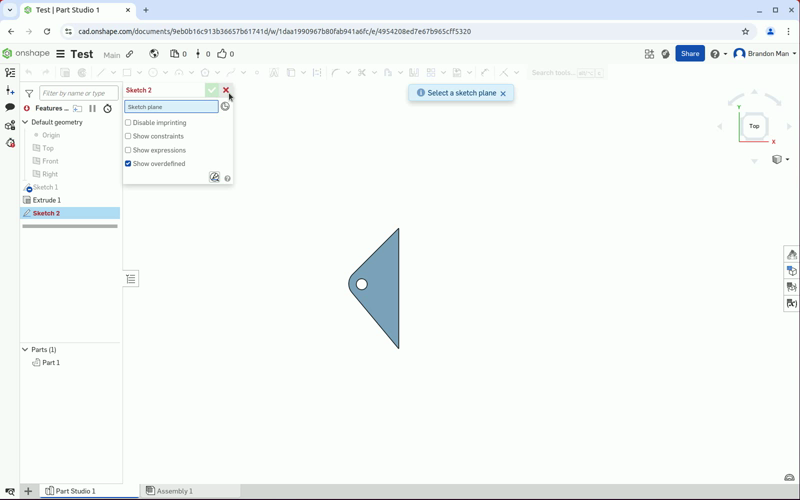
mouse_move(73, 150)
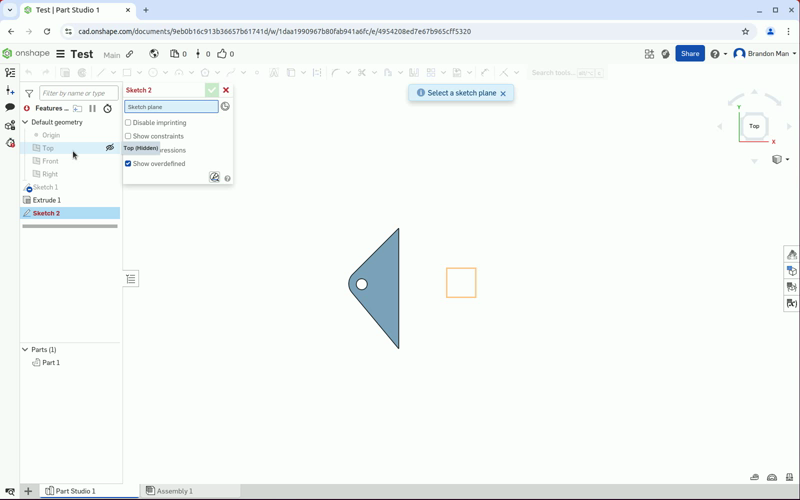
click(73, 150)
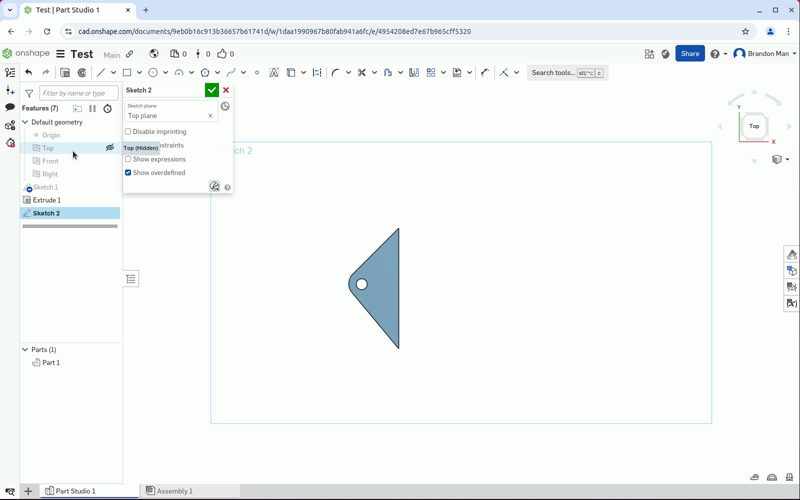
mouse_move(73, 352)
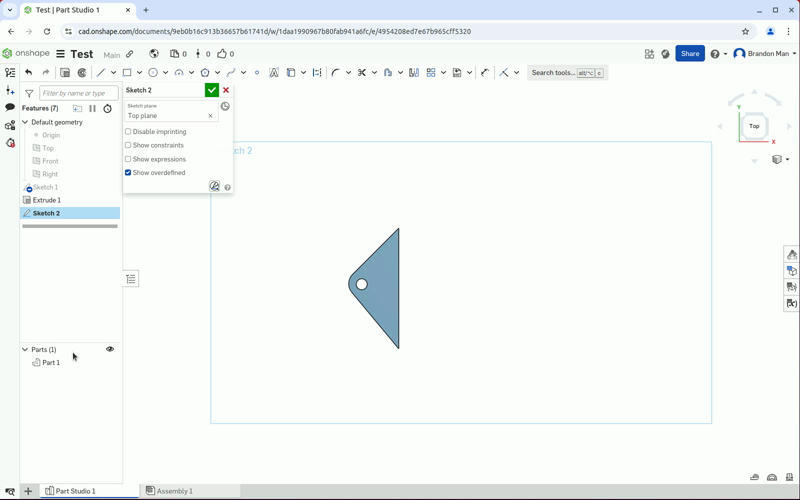
key(y)
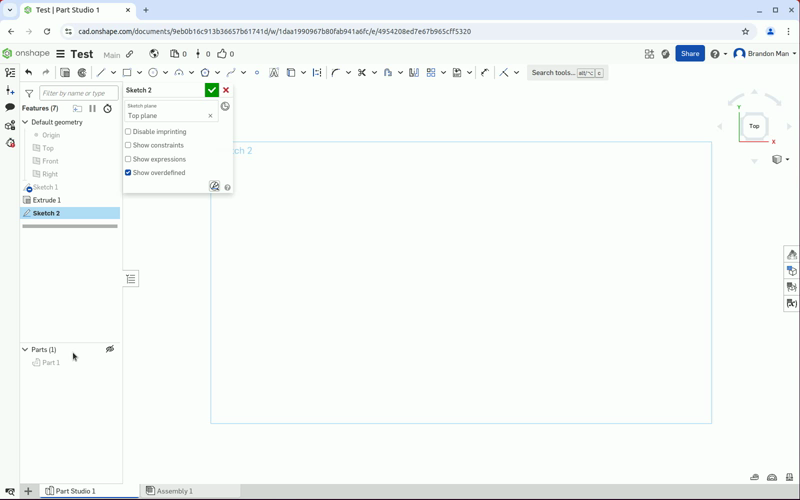
key(l)
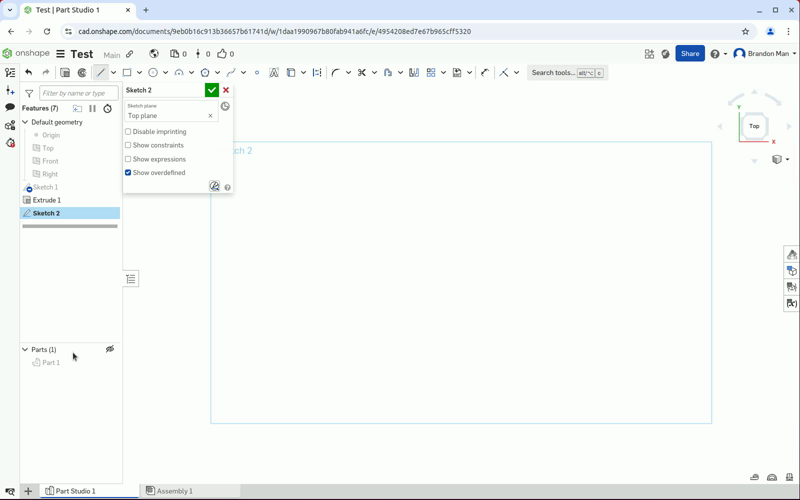
key_down(shift)
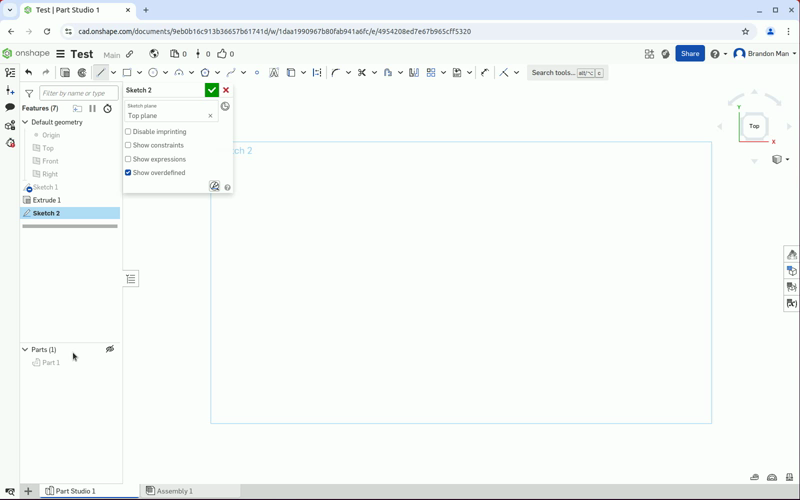
mouse_move(397, 348)
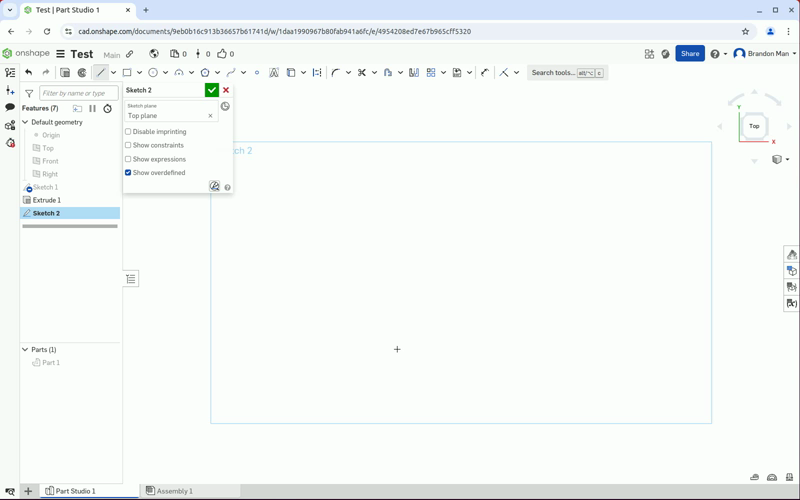
click(397, 348)
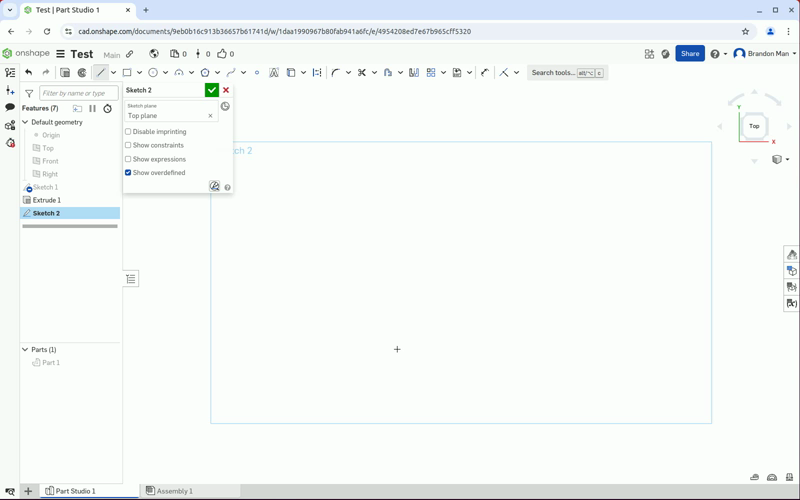
key_up(shift)
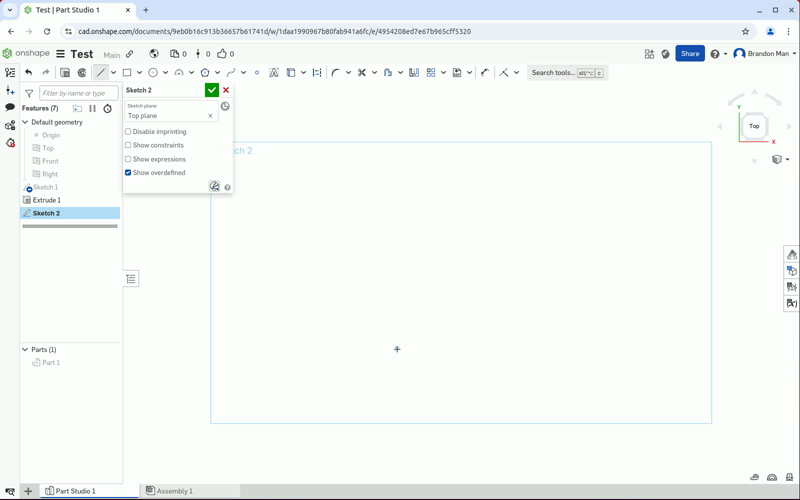
key_down(shift)
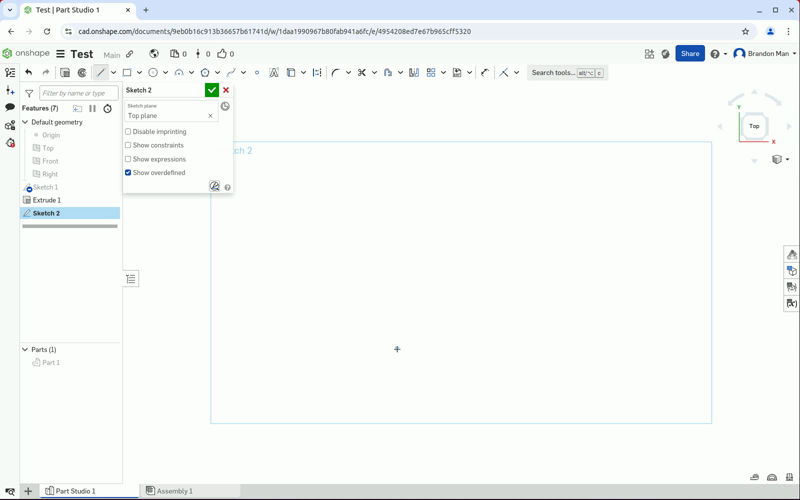
mouse_move(570, 348)
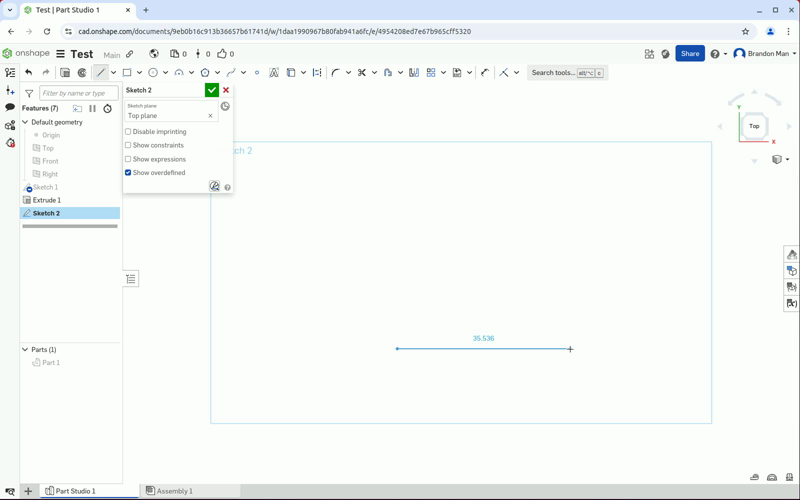
click(570, 348)
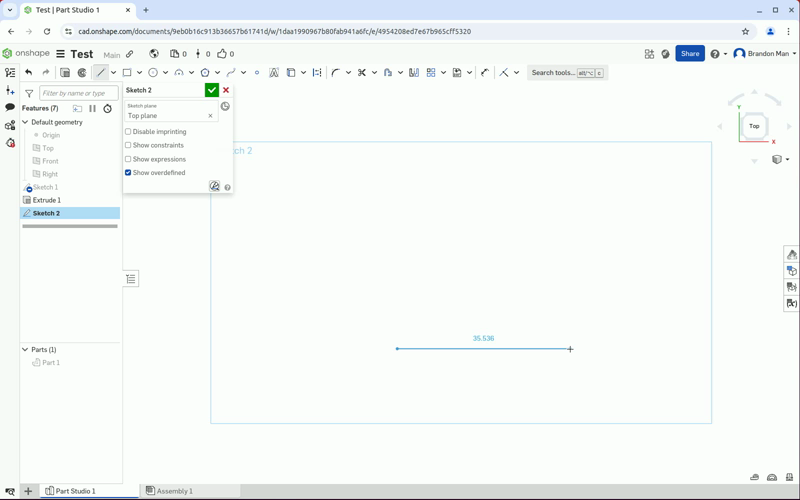
key_up(shift)
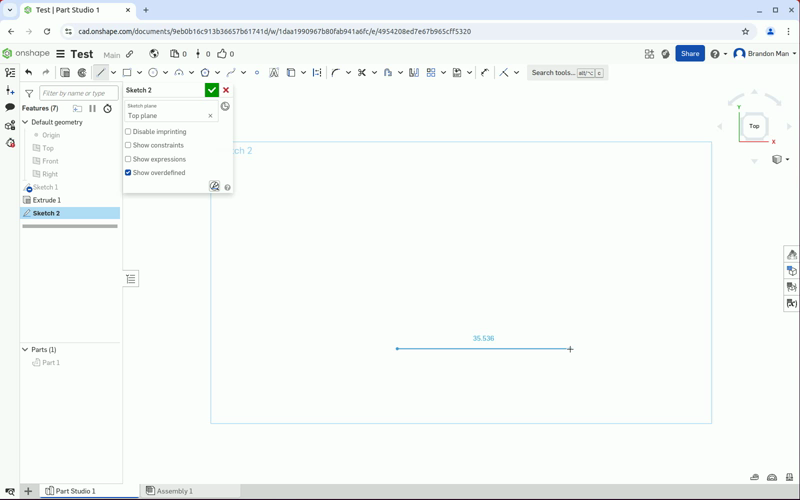
key_down(shift)
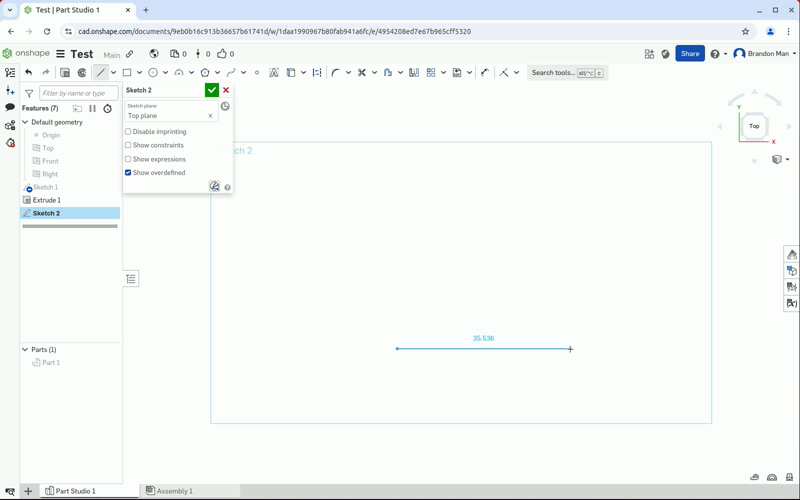
mouse_move(570, 230)
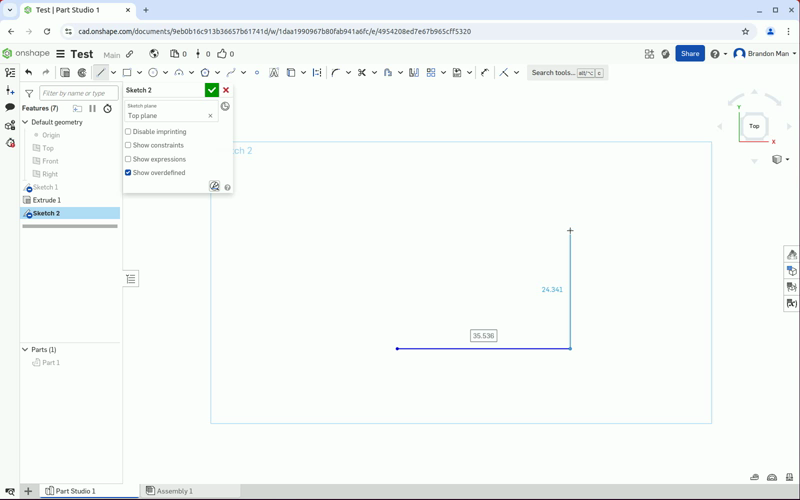
click(570, 230)
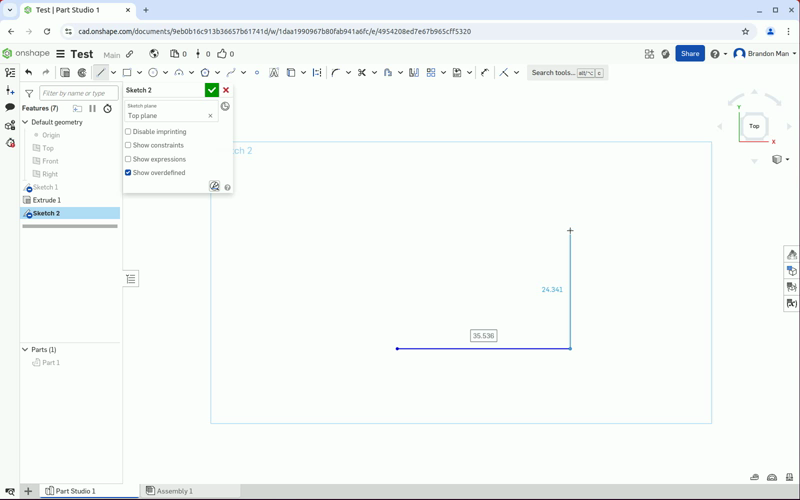
key_up(shift)
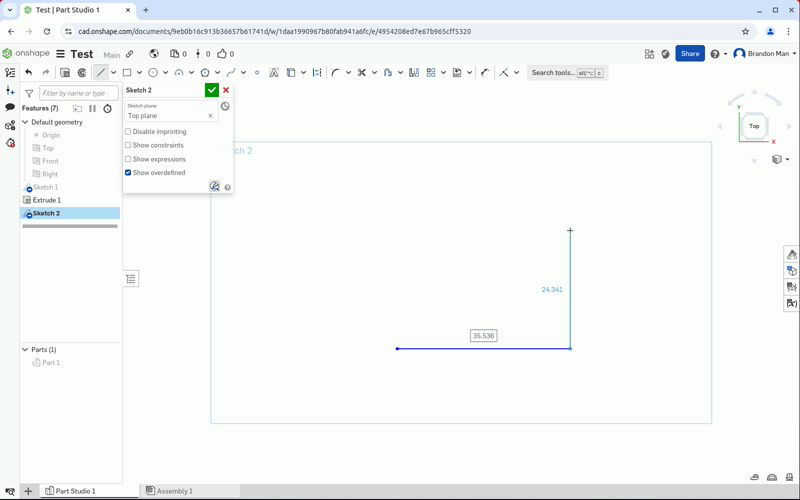
key_down(shift)
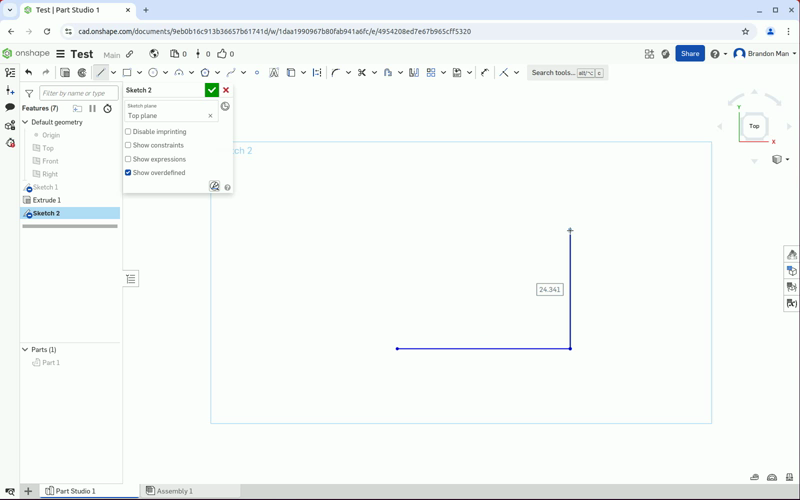
mouse_move(397, 230)
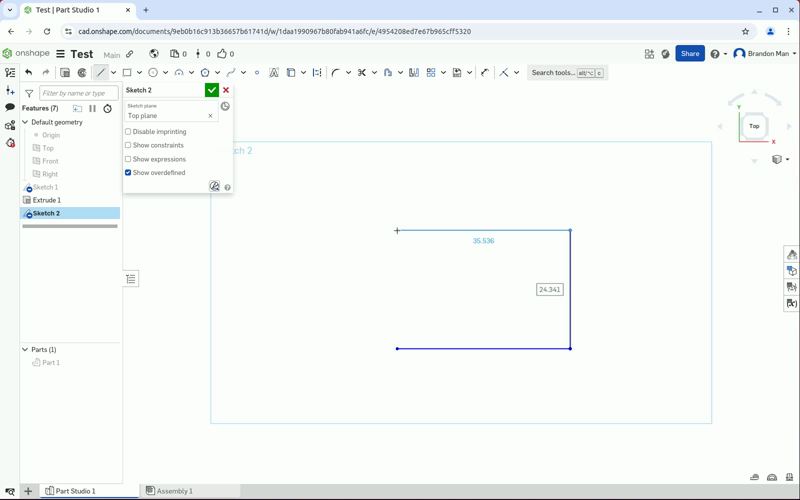
click(397, 230)
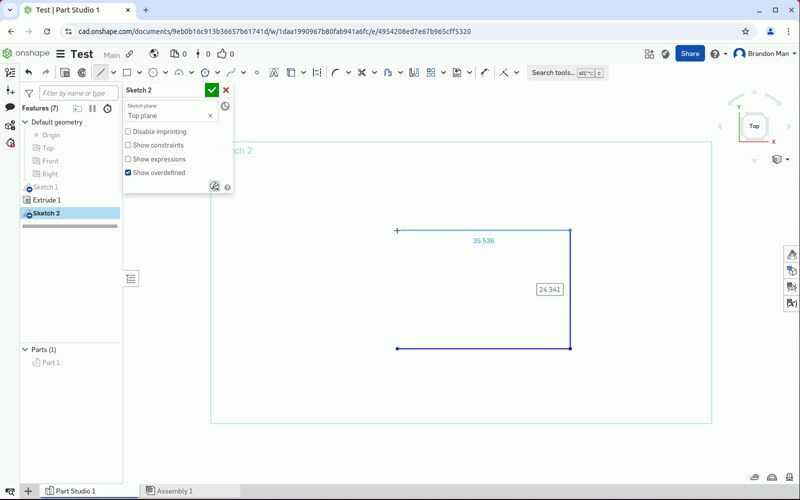
key_up(shift)
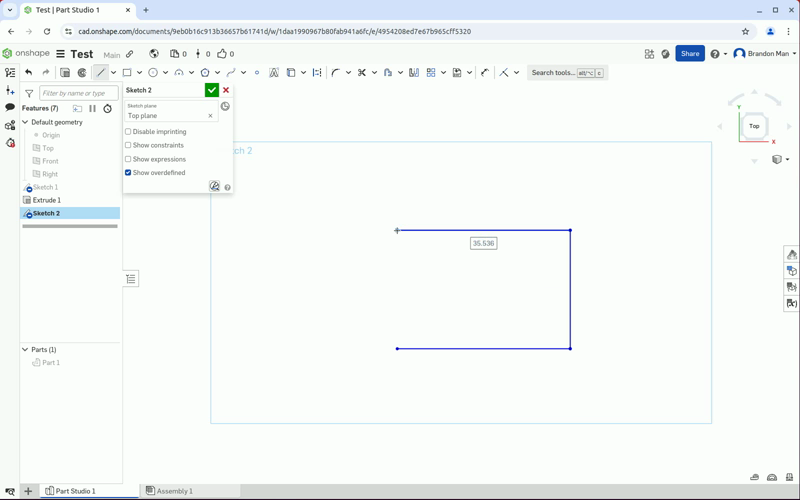
key_down(shift)
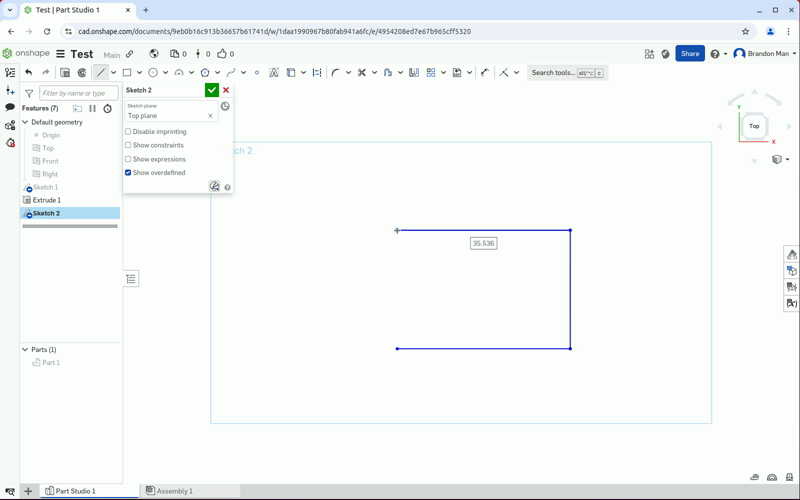
mouse_move(397, 348)
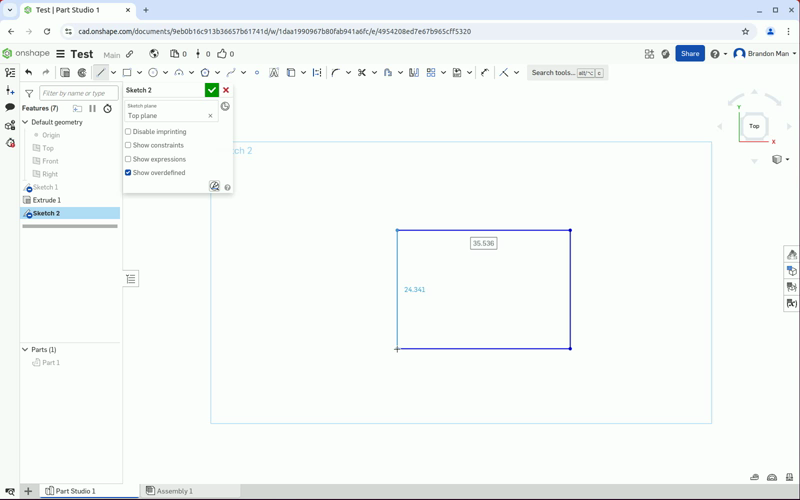
key_up(shift)
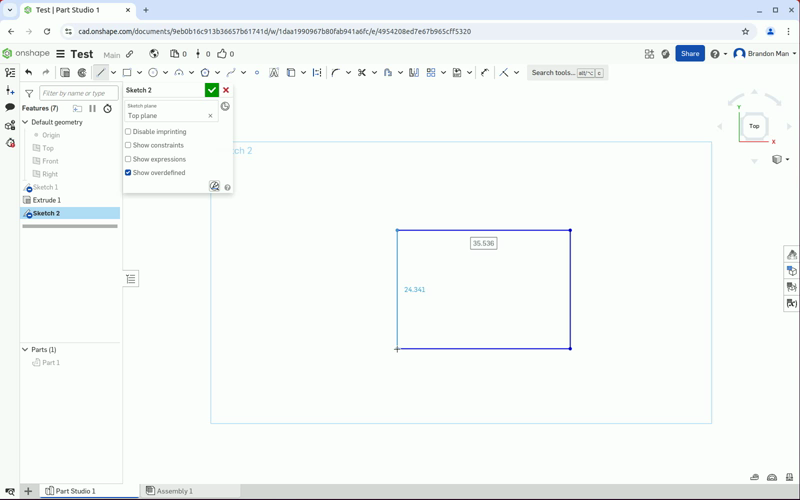
click(397, 348)
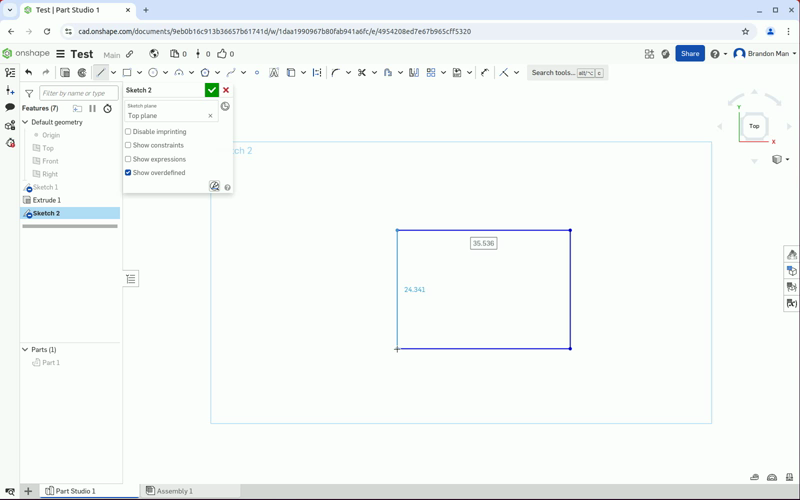
key(esc)
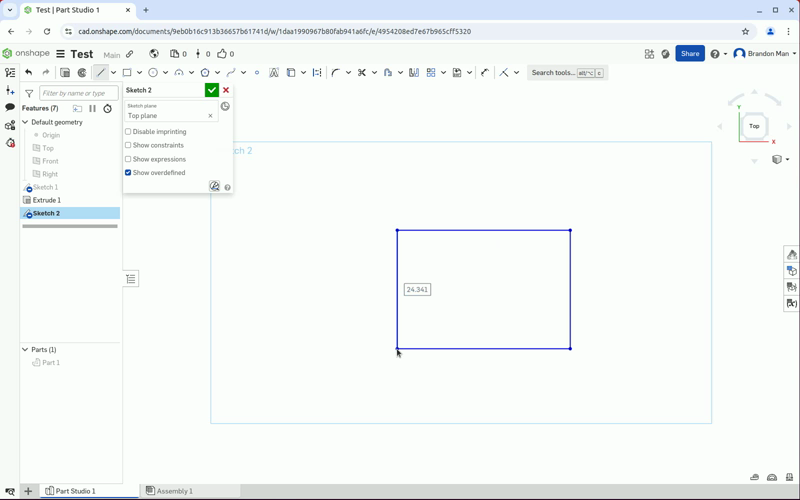
mouse_move(548, 276)
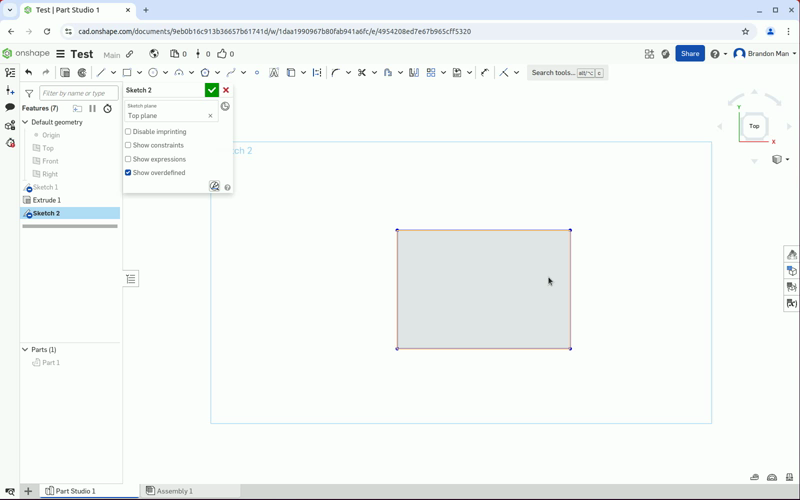
click(548, 276)
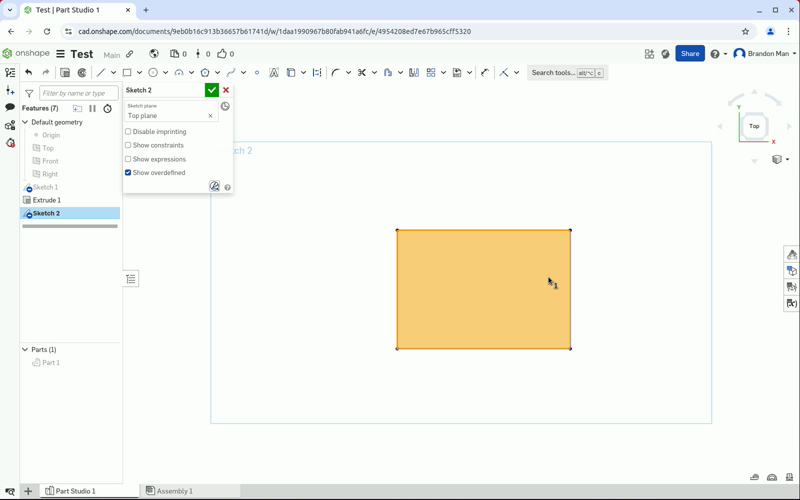
mouse_move(73, 352)
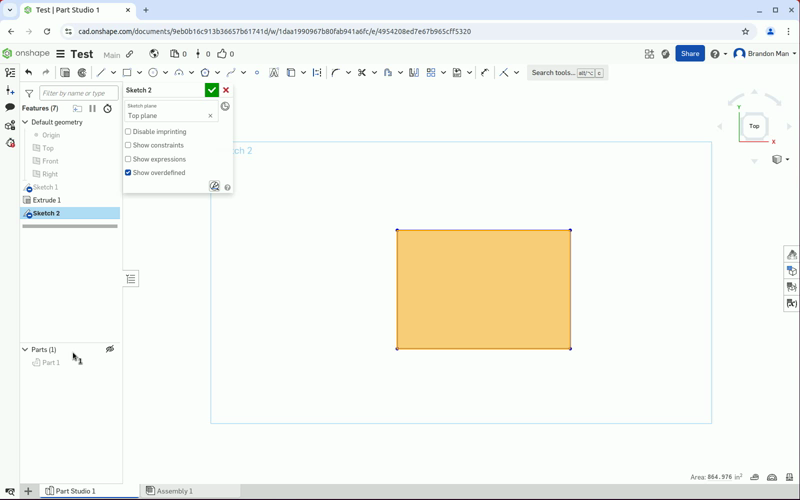
key(shift+y)
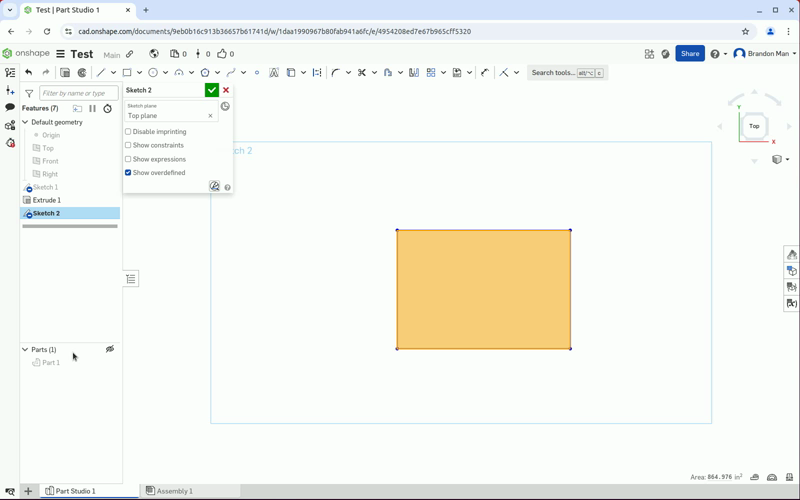
key(shift+e)
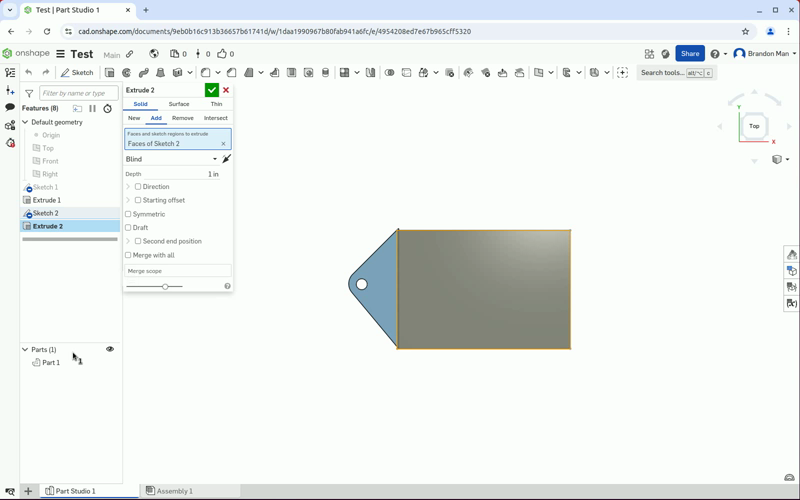
mouse_move(143, 106)
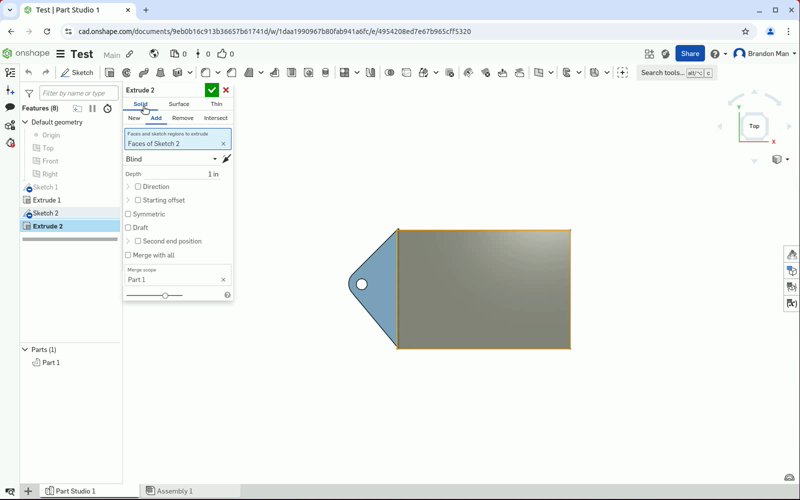
click(143, 106)
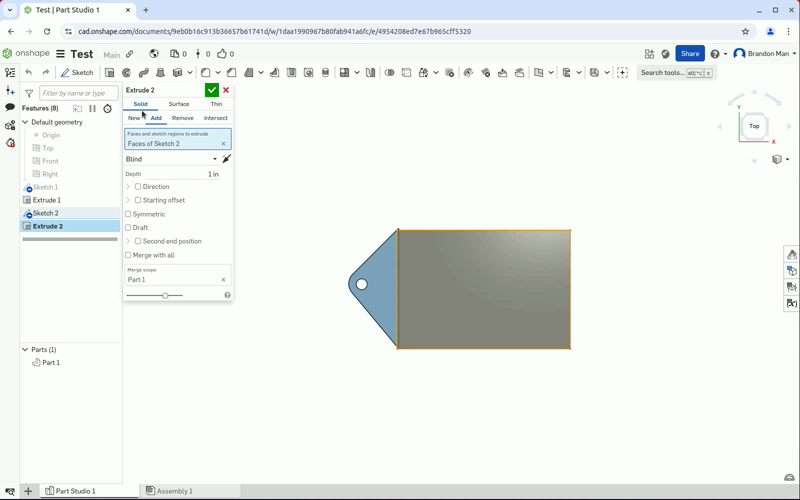
mouse_move(137, 120)
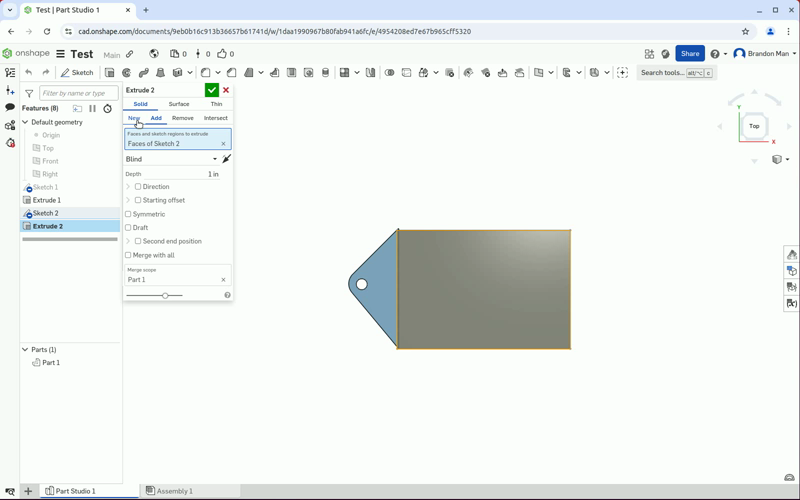
click(137, 120)
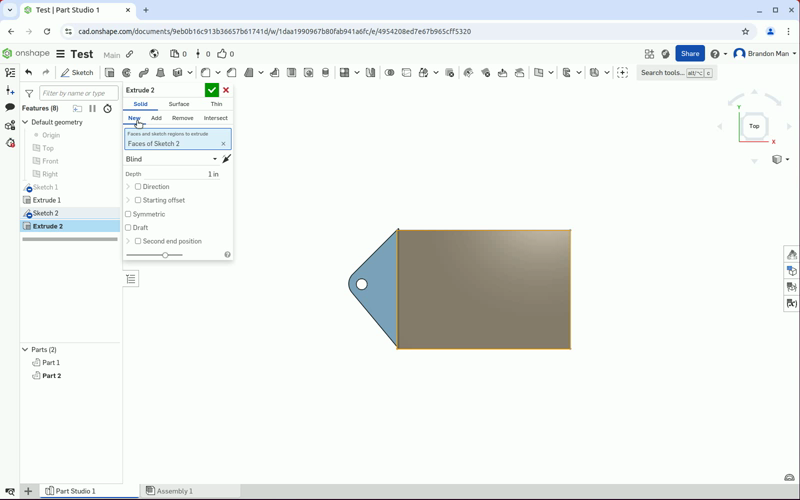
key(tab, 4)
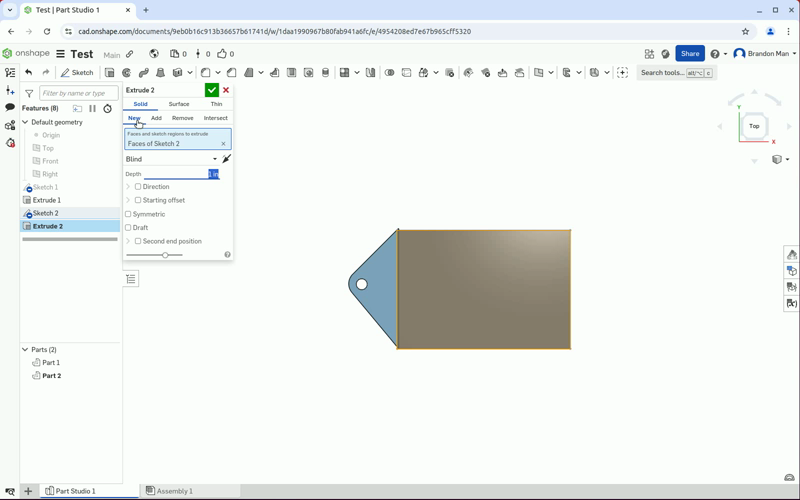
text(0.963)
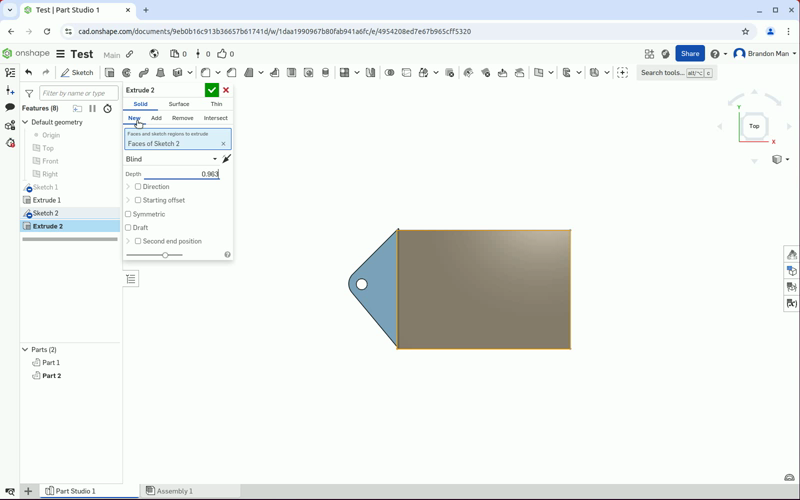
key(enter)
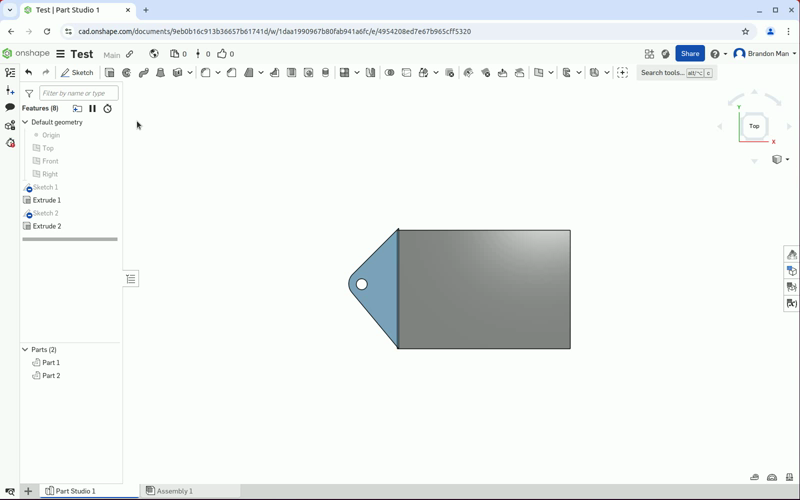
key(shift+h)
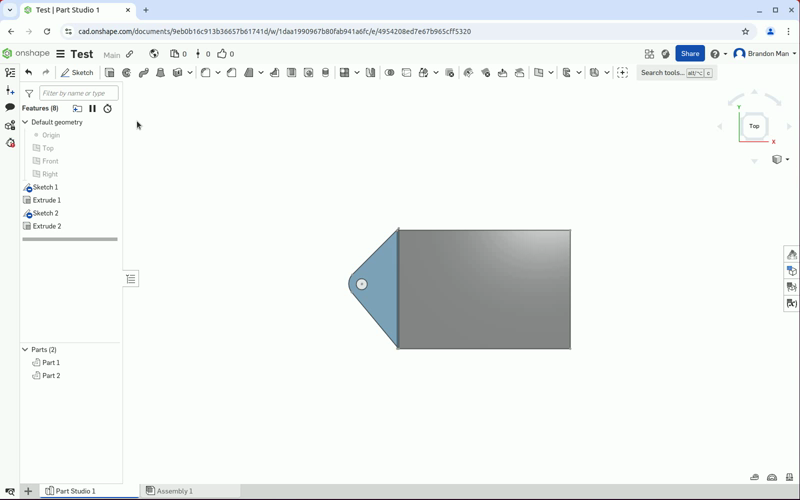
key(shift+h)
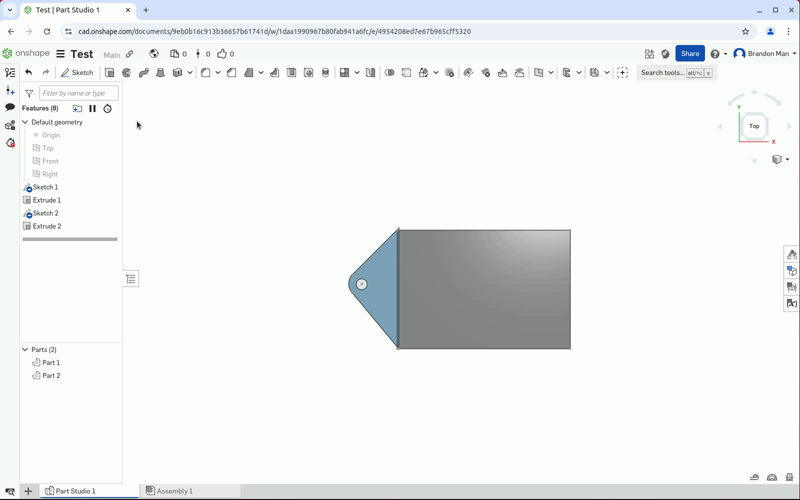
key(shift+7)
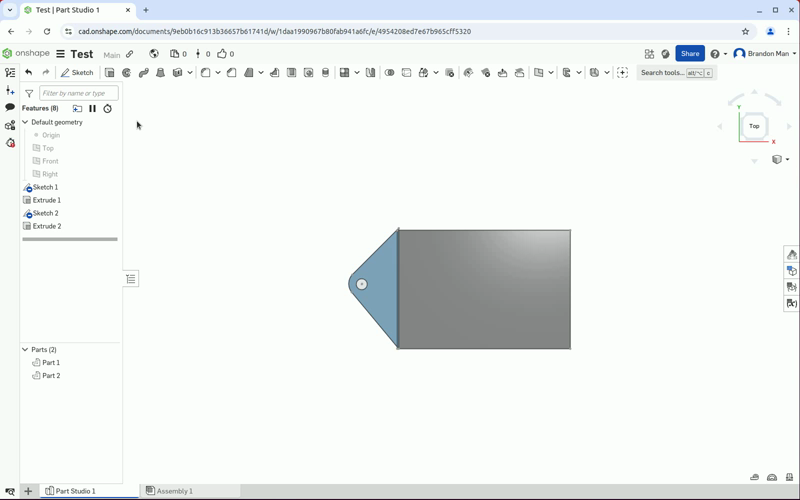
key(up, 3)
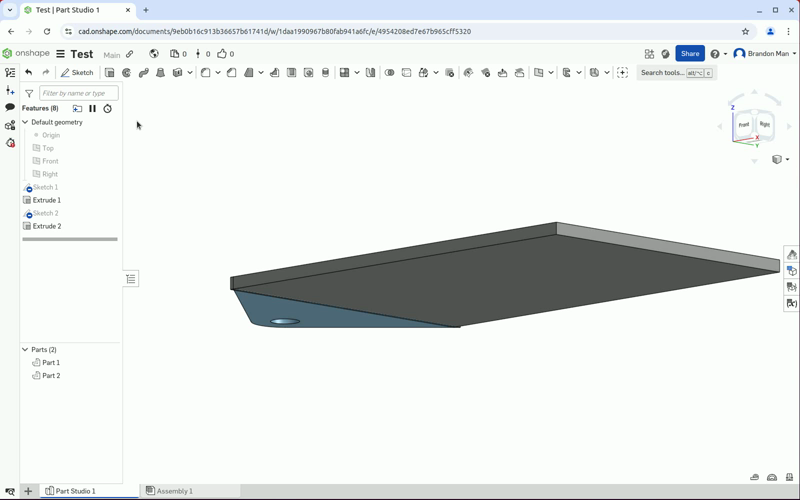
key(left, 3)
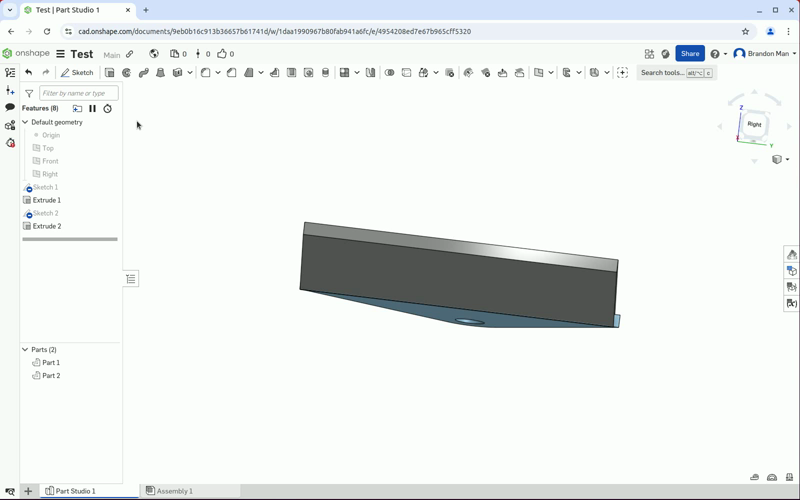
key(right, 3)
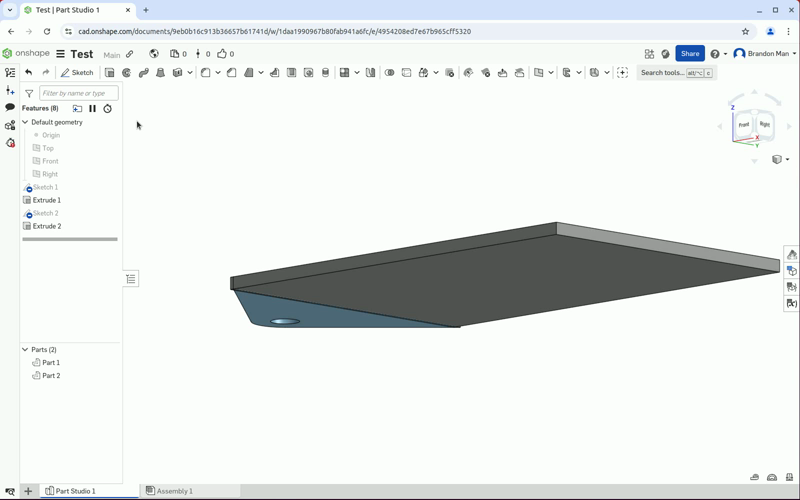
key(down, 3)
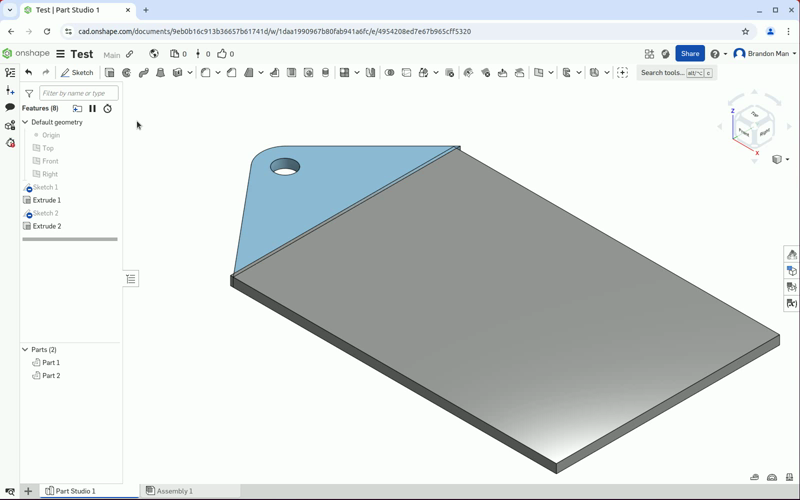
mouse_move(73, 189)
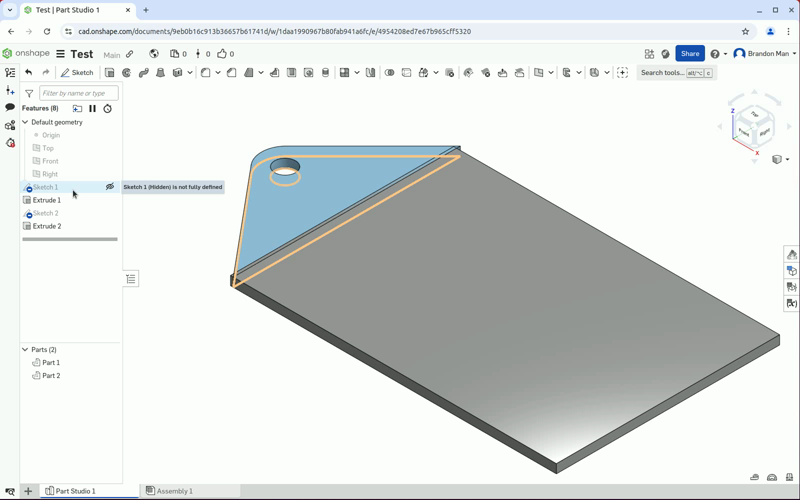
click(73, 189)